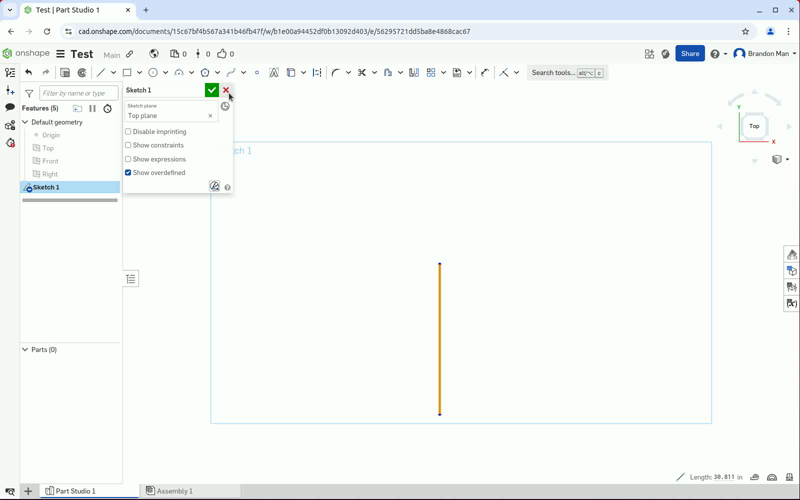
key(shift+h)
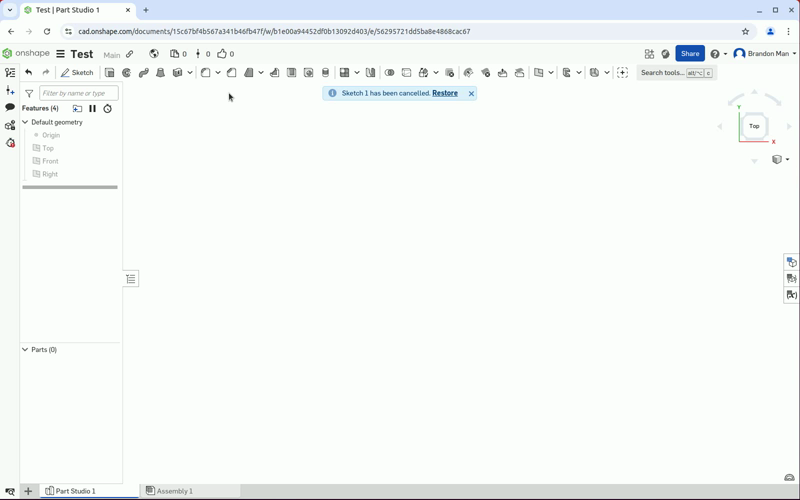
mouse_move(73, 352)
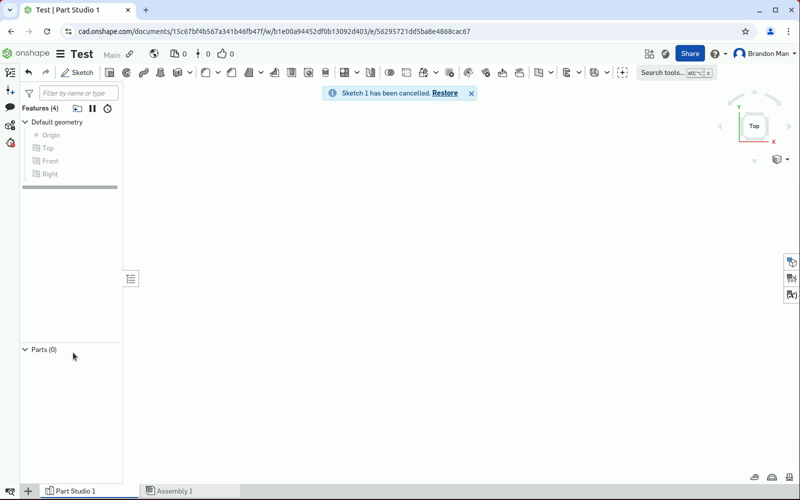
key(y)
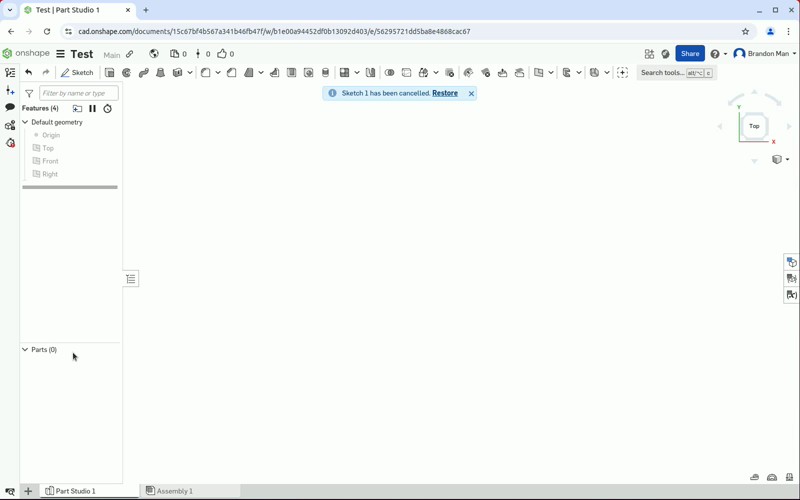
key(shift+p)
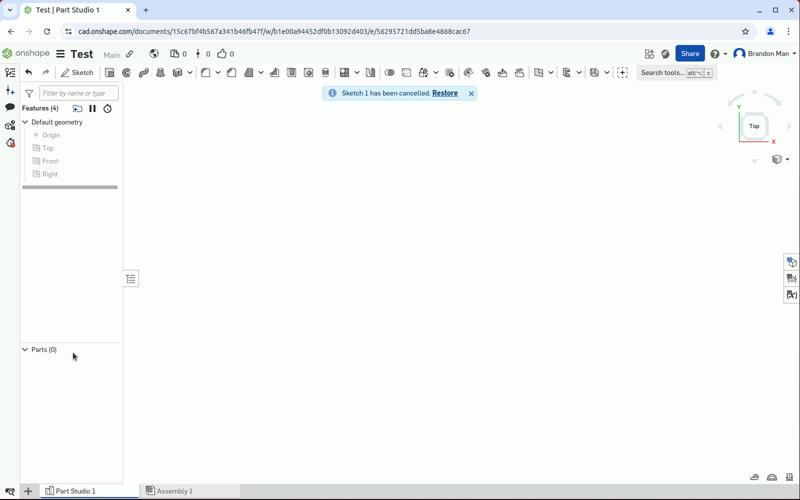
key(space)
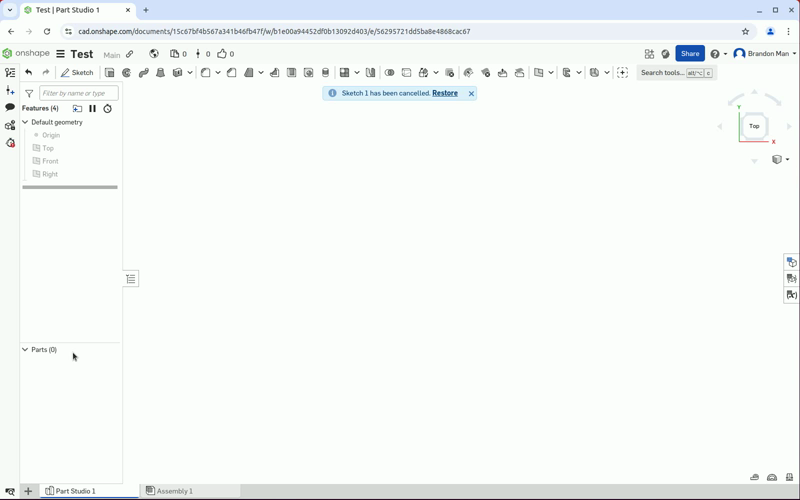
key_down(shift)
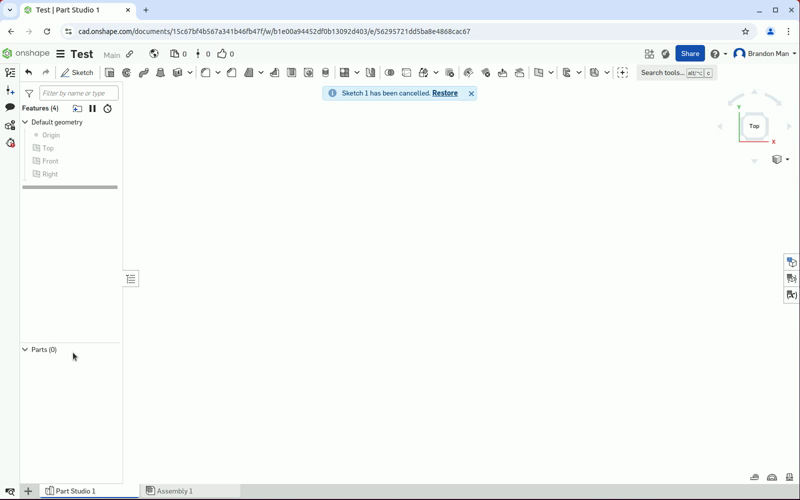
key(up)
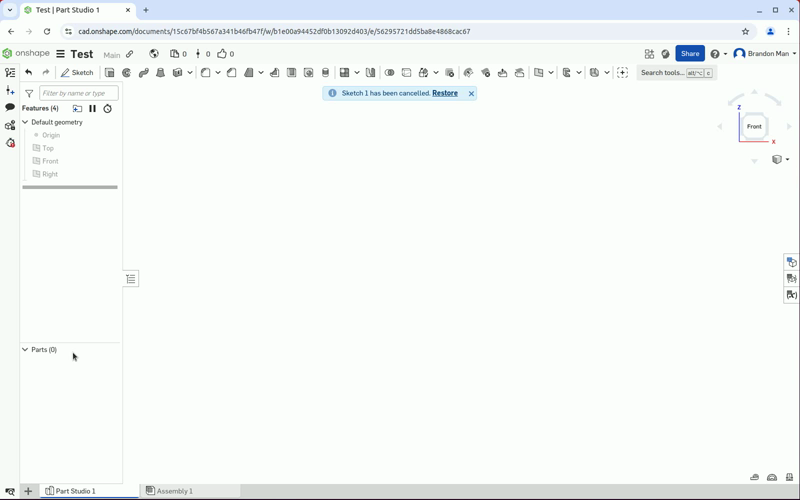
key_up(shift)
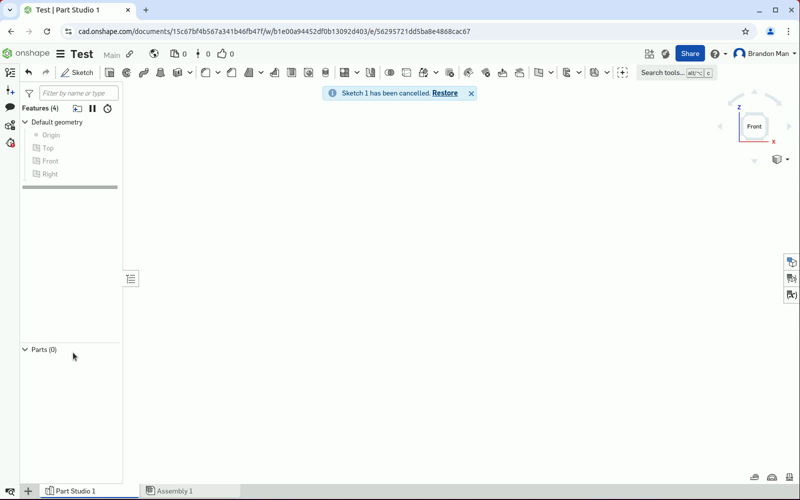
mouse_move(73, 352)
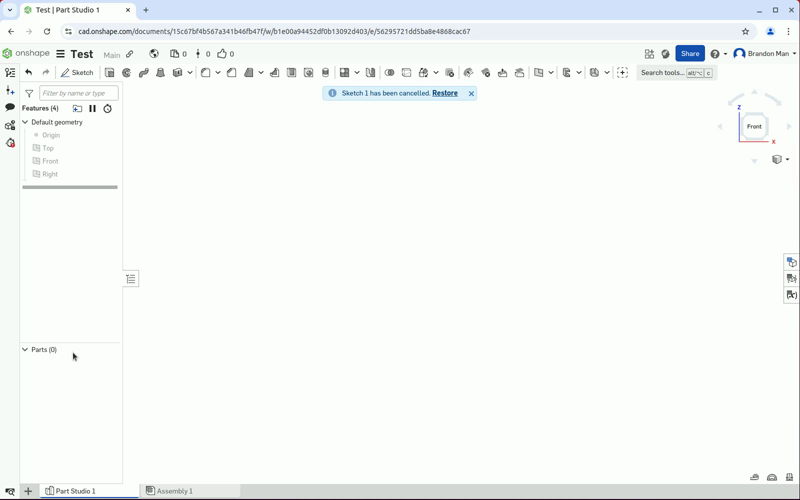
key(shift+y)
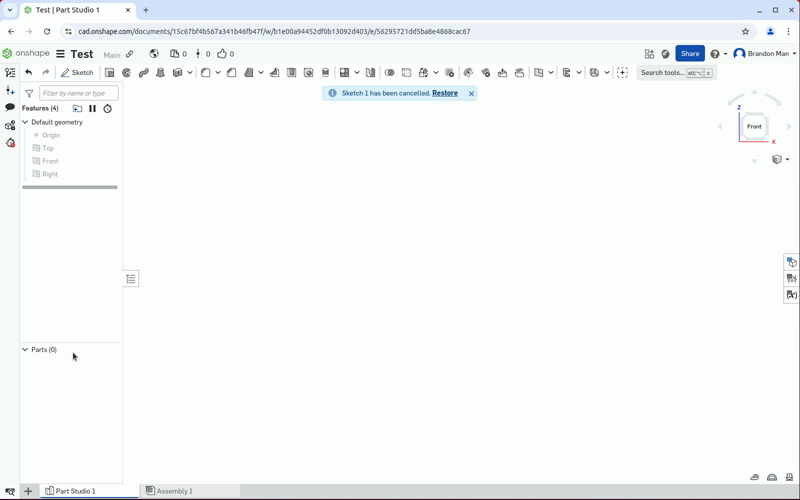
key(shift+s)
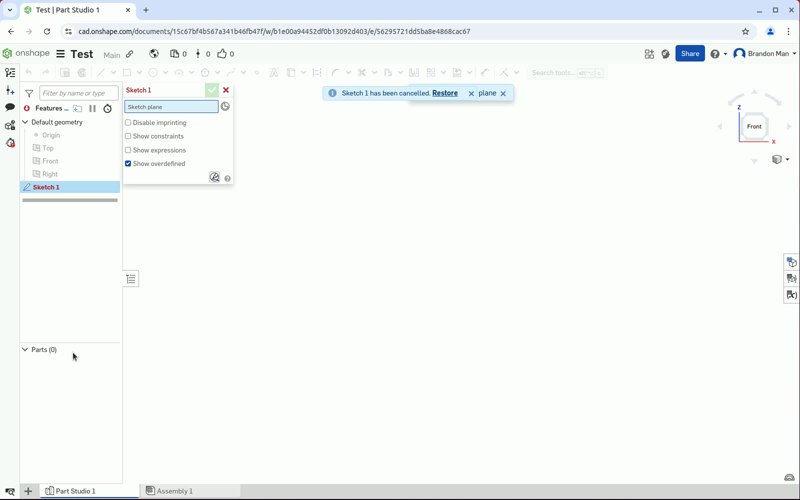
mouse_move(73, 163)
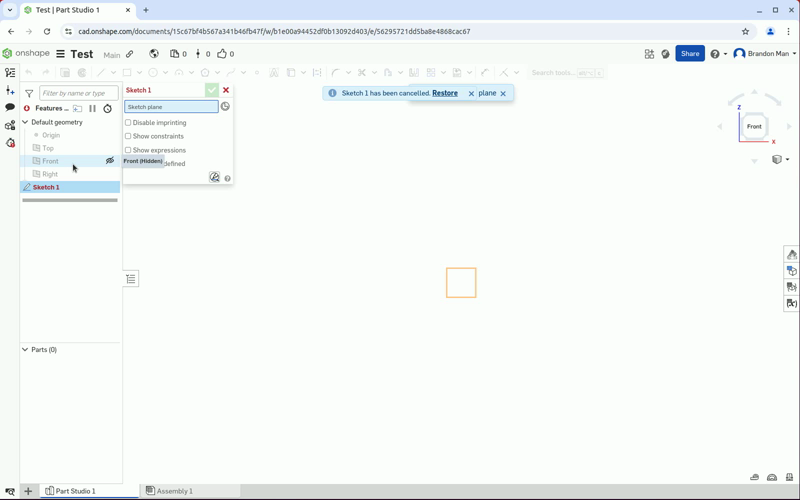
click(73, 163)
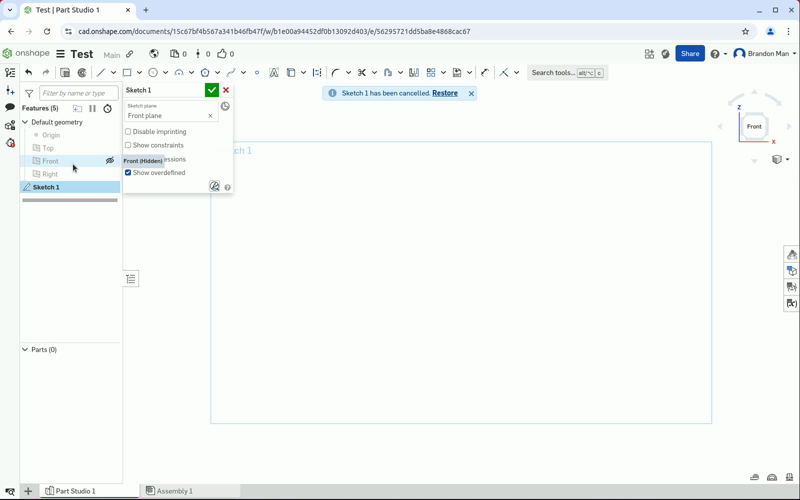
mouse_move(73, 352)
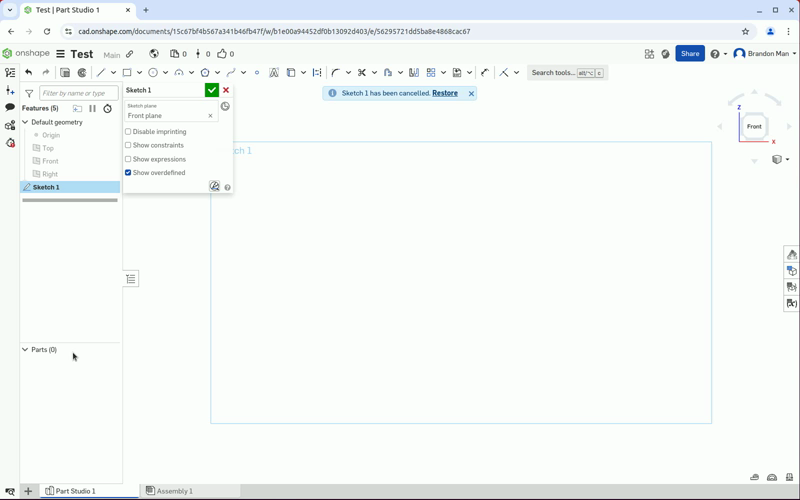
key(y)
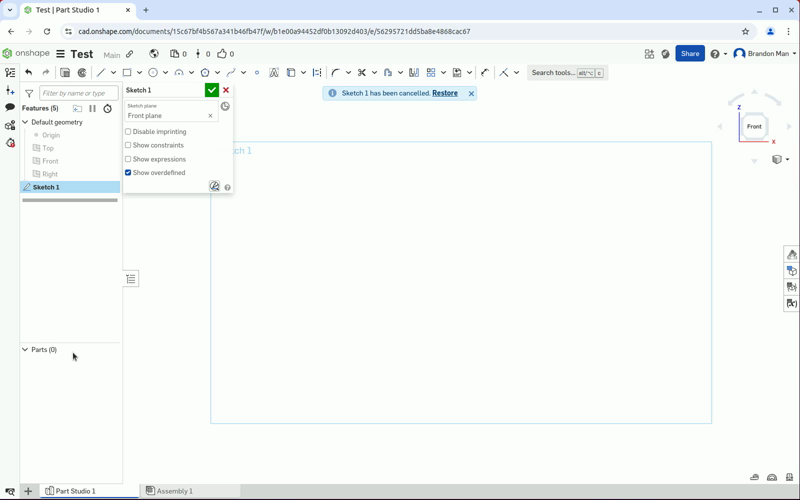
key(l)
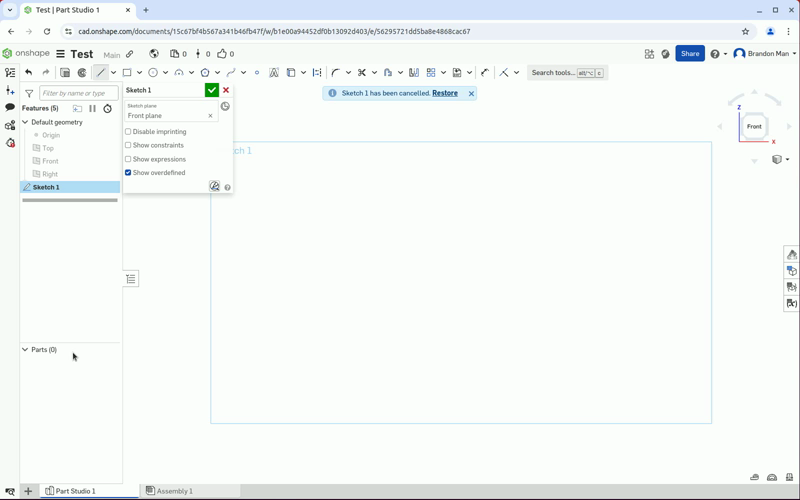
key_down(shift)
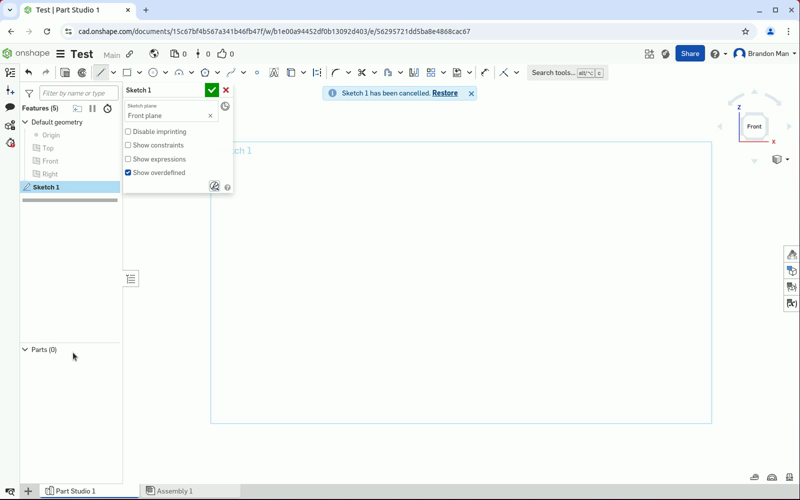
mouse_move(422, 259)
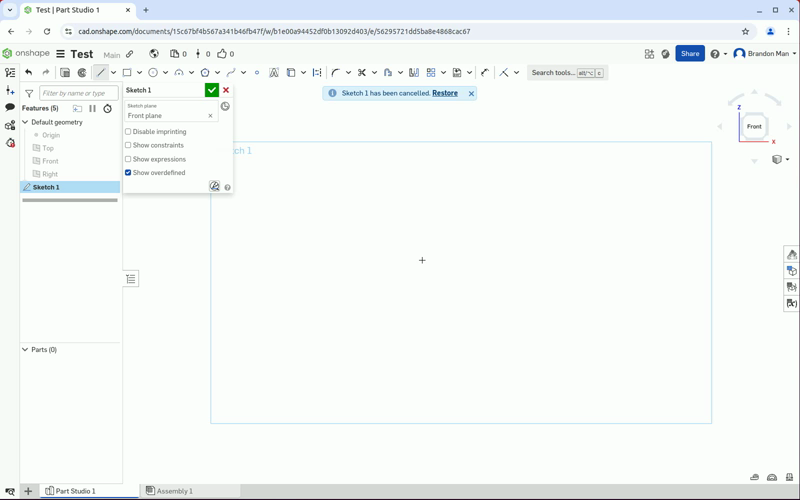
click(422, 259)
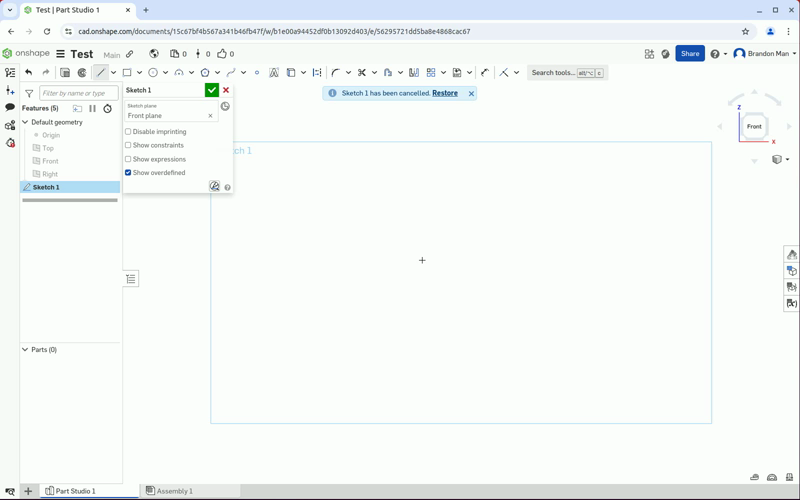
key_up(shift)
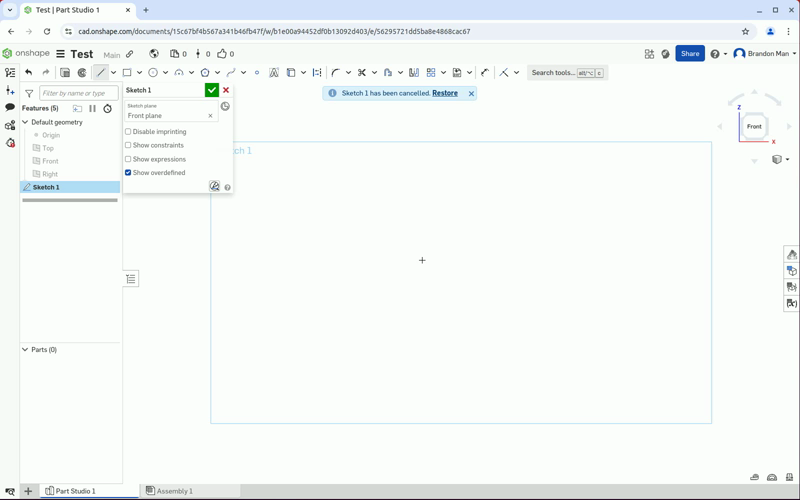
key_down(shift)
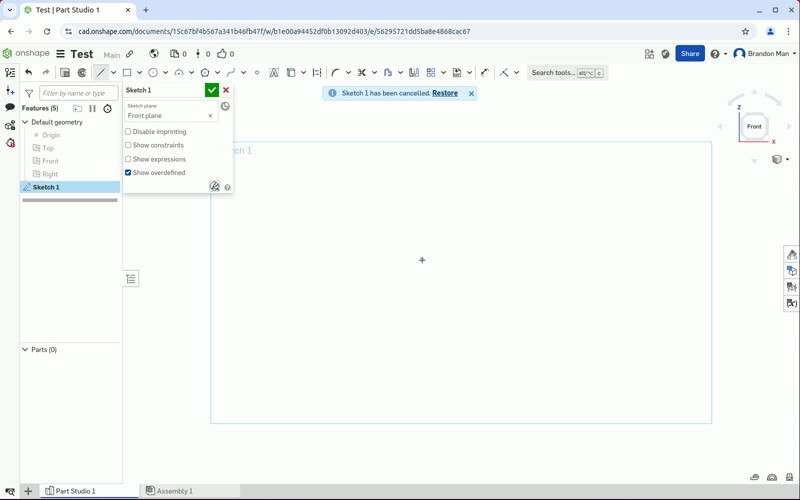
mouse_move(501, 259)
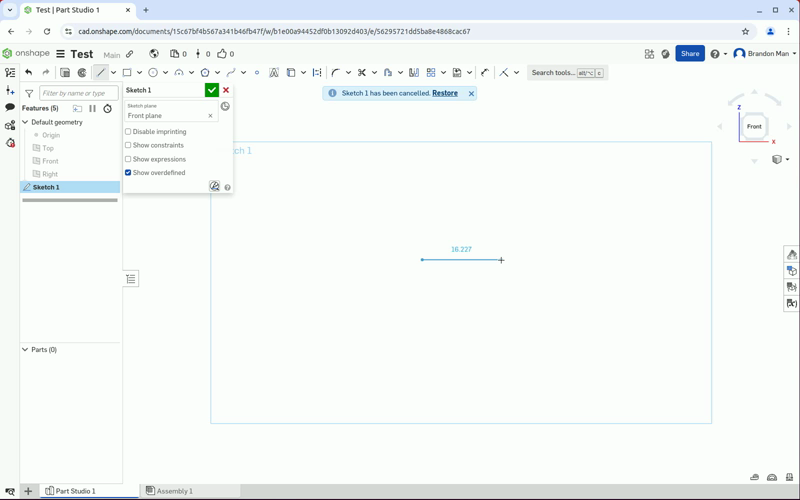
click(501, 259)
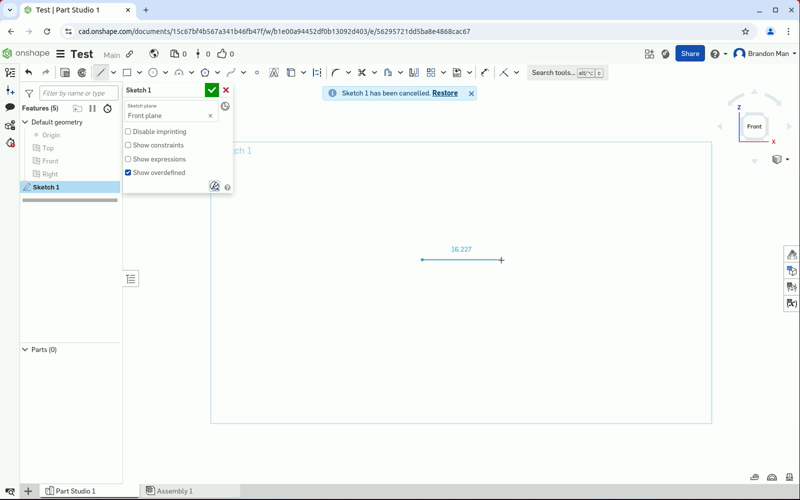
key_up(shift)
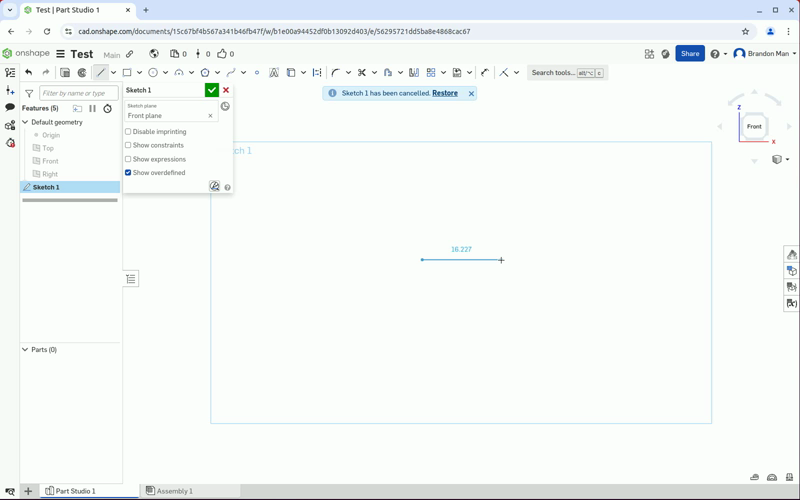
key_down(shift)
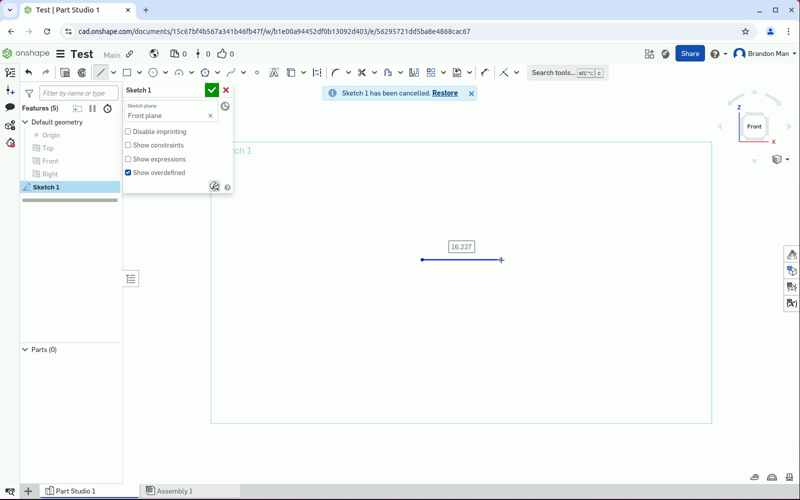
mouse_move(531, 259)
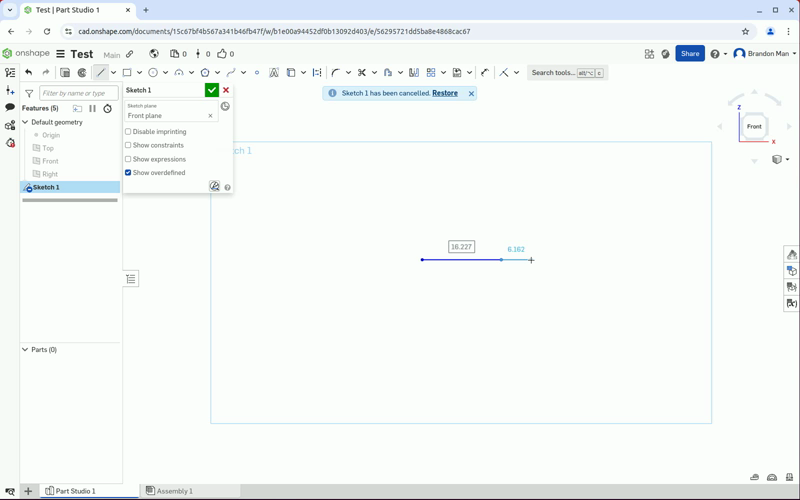
mouse_move(461, 220)
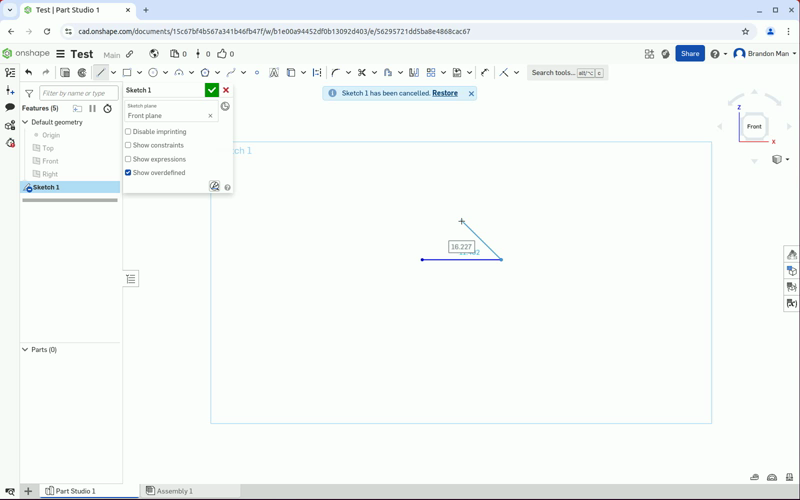
click(461, 220)
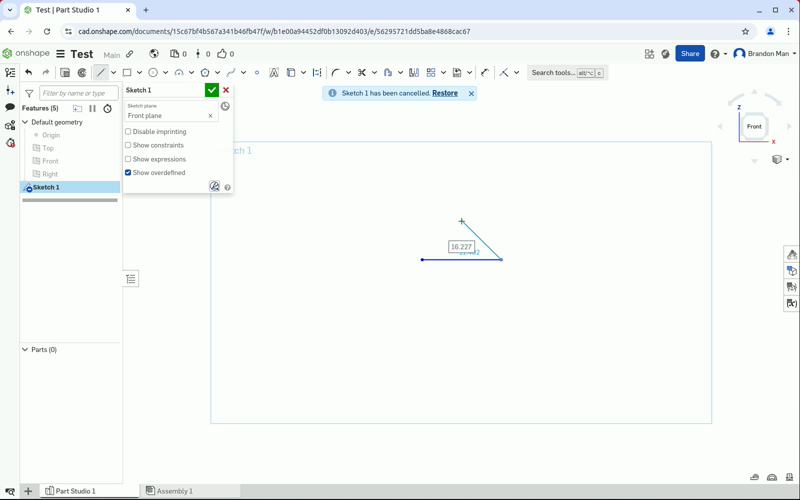
key_up(shift)
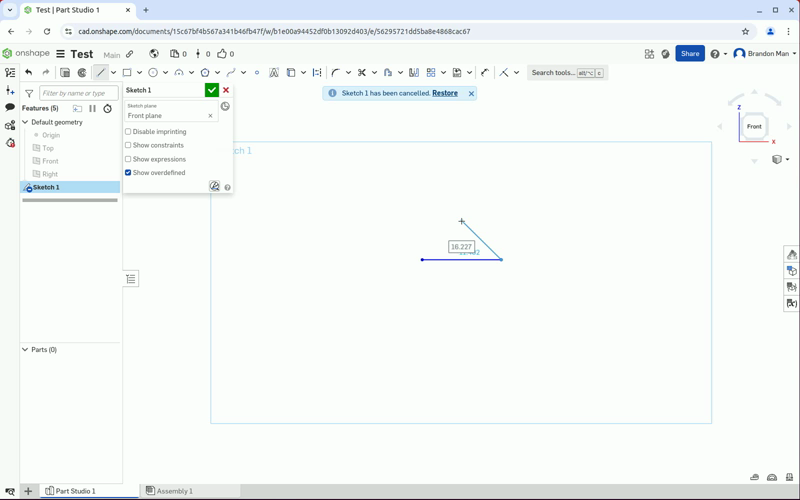
mouse_move(492, 220)
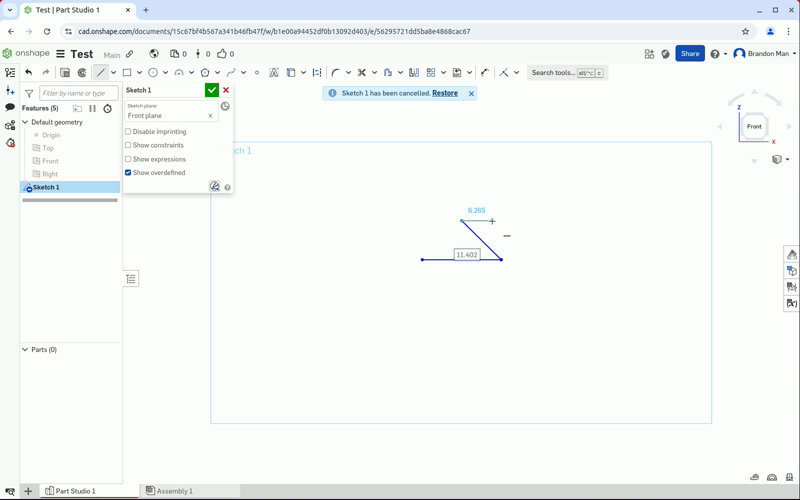
key_down(shift)
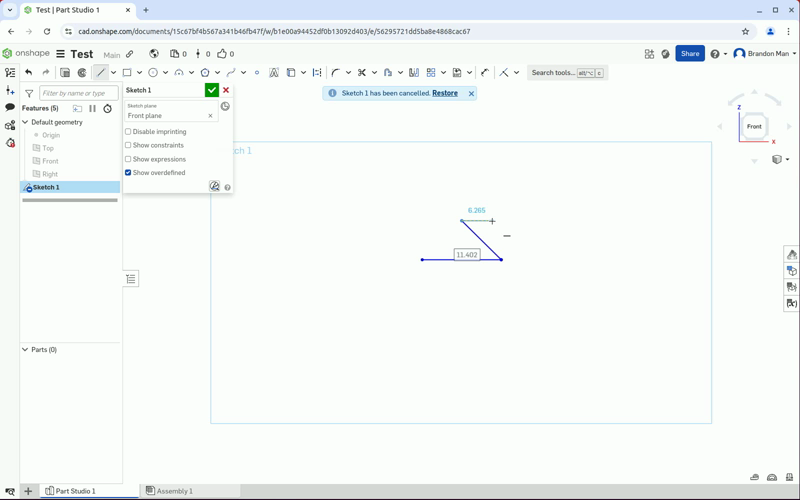
mouse_move(422, 259)
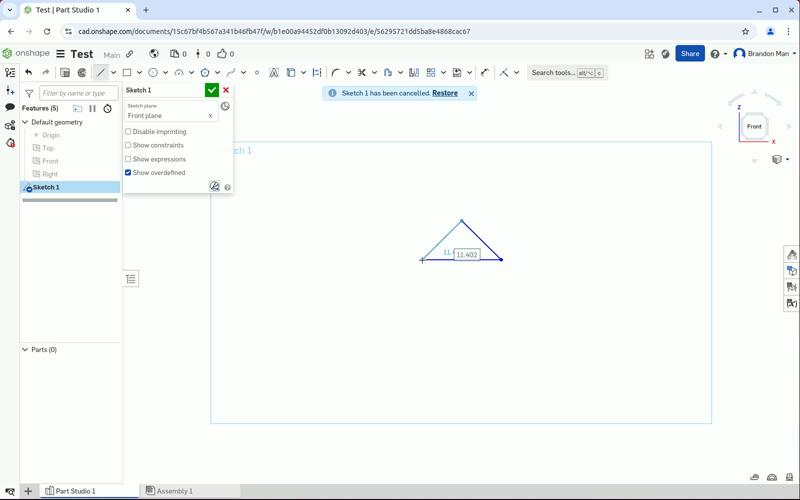
key_up(shift)
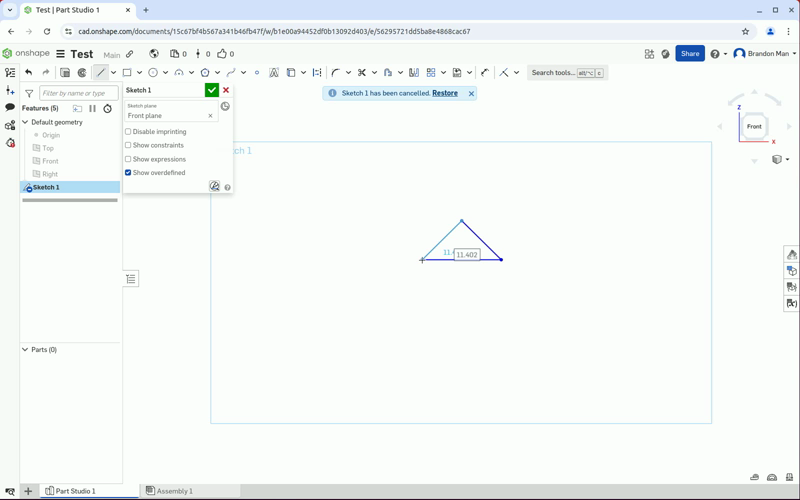
click(422, 259)
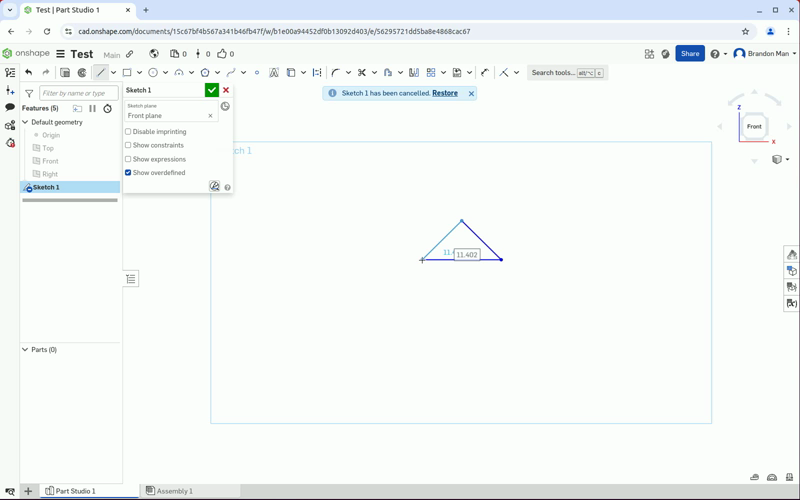
key(esc)
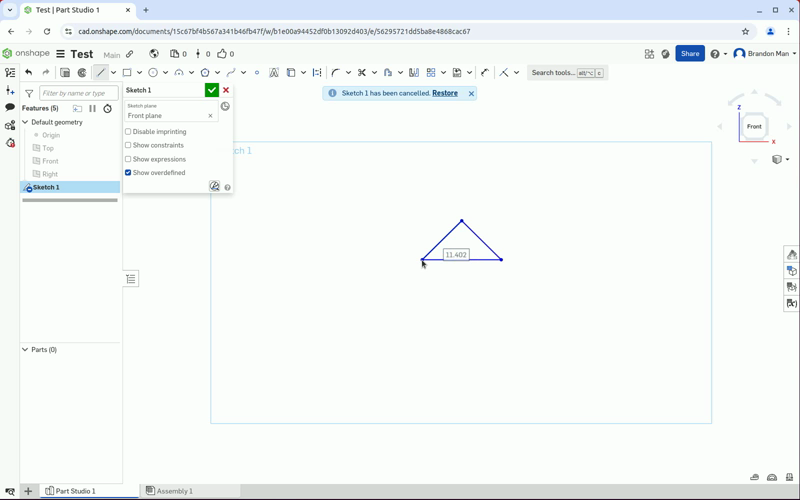
mouse_move(470, 253)
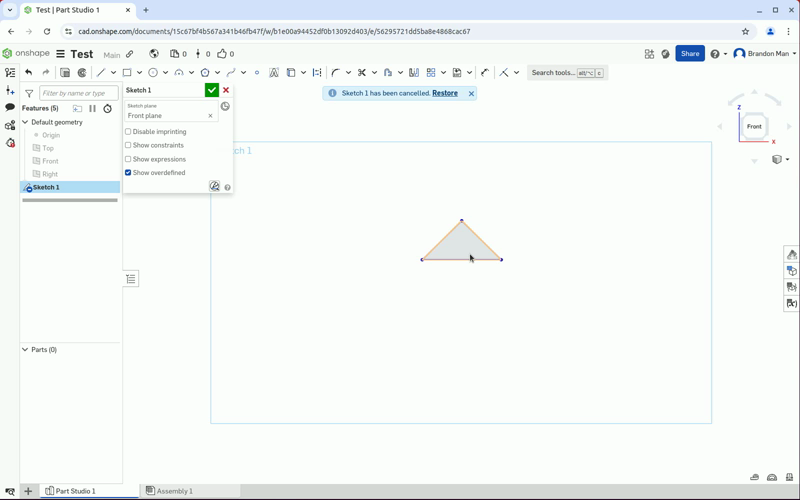
scroll(6)
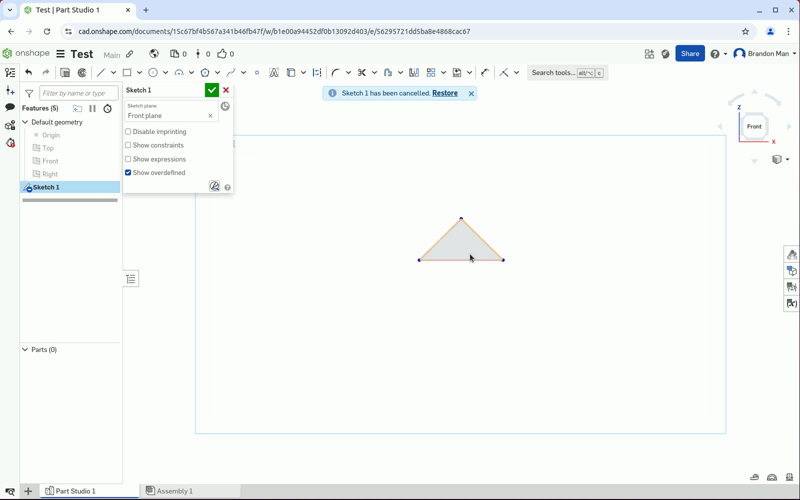
scroll(6)
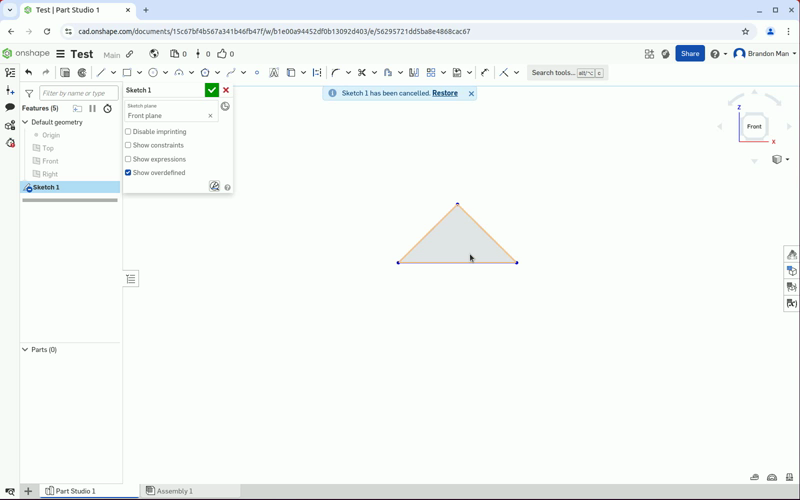
scroll(6)
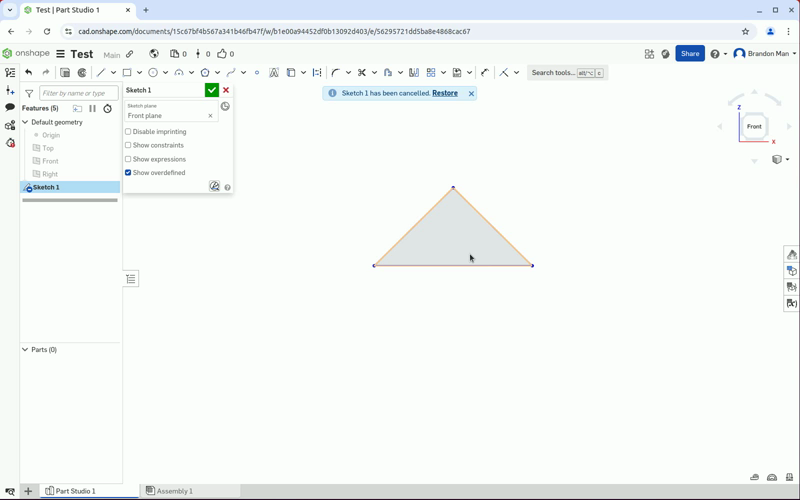
scroll(6)
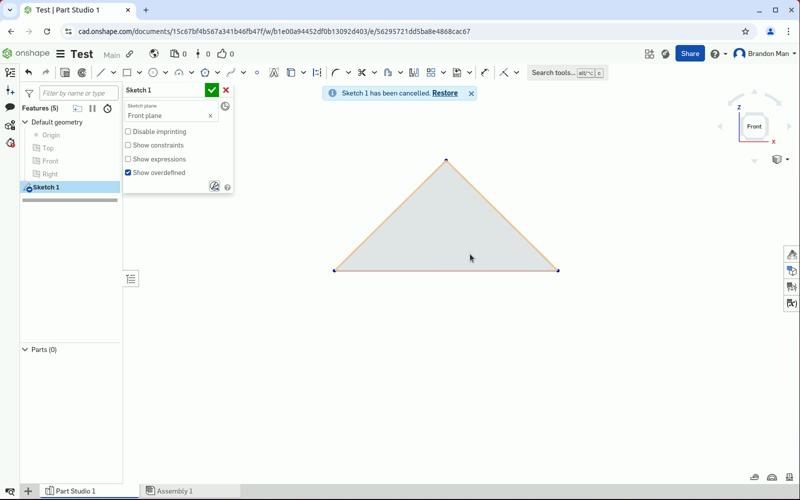
scroll(6)
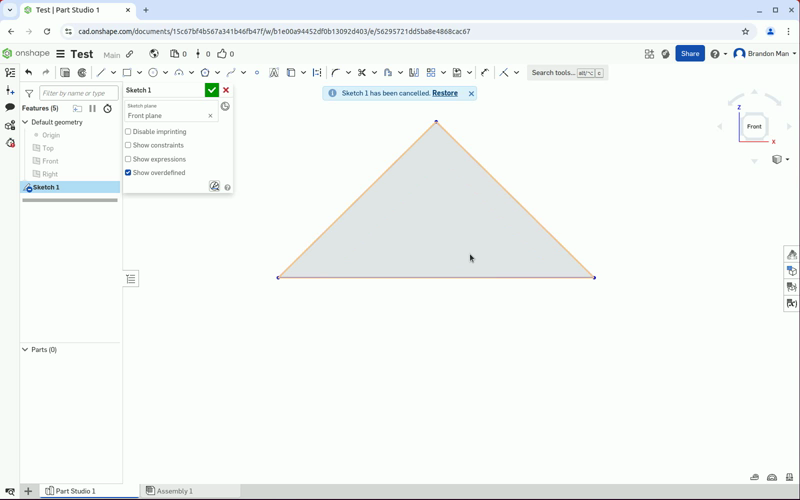
scroll(6)
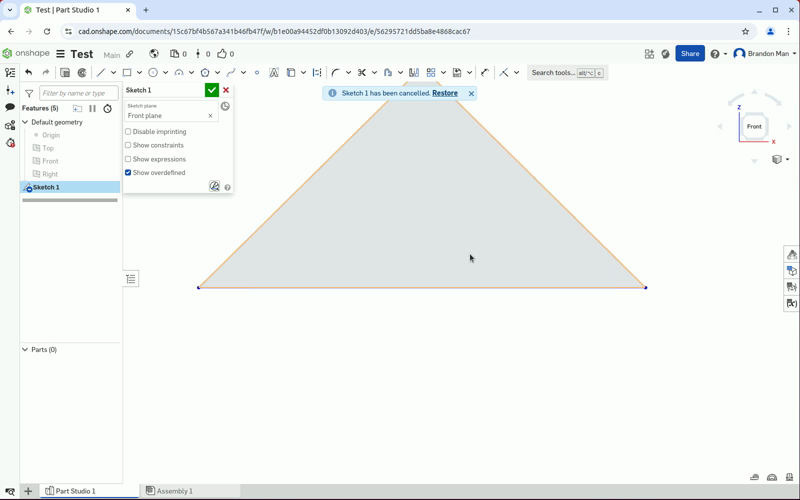
scroll(6)
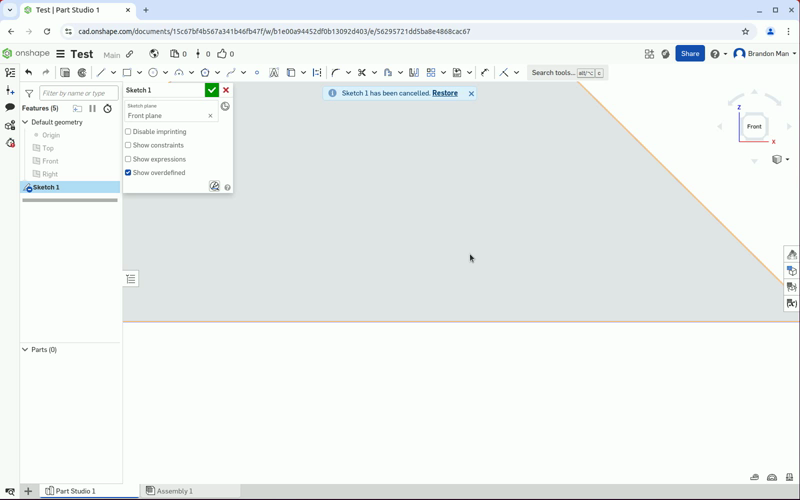
click(470, 253)
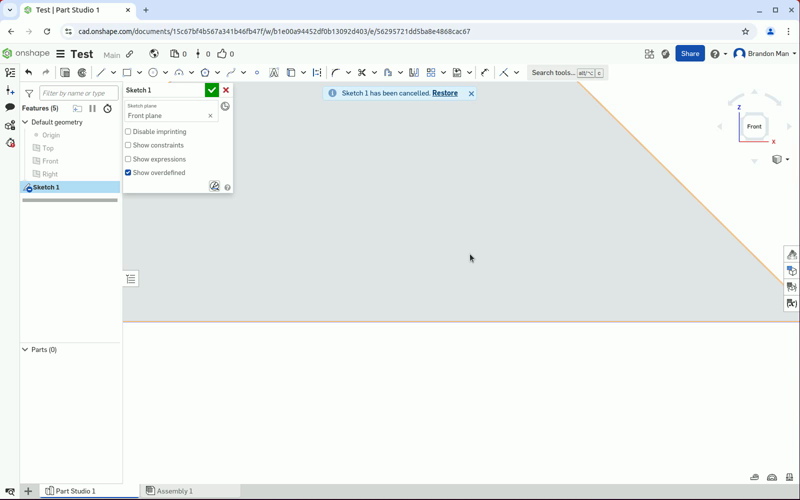
scroll(-6)
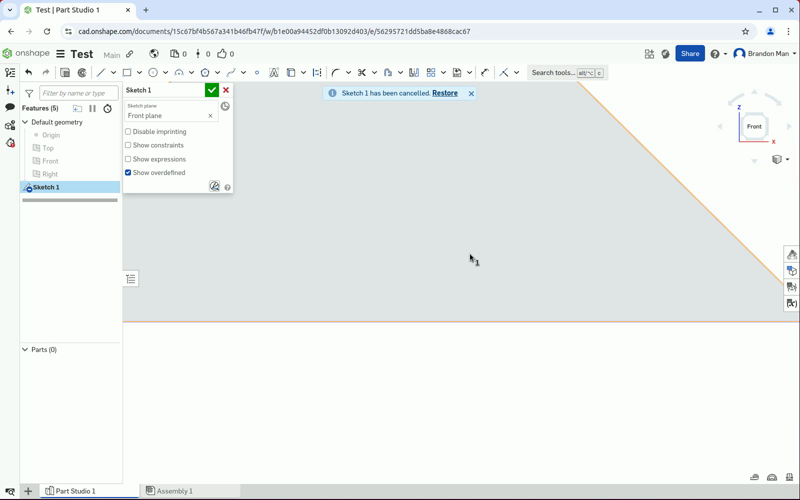
scroll(-6)
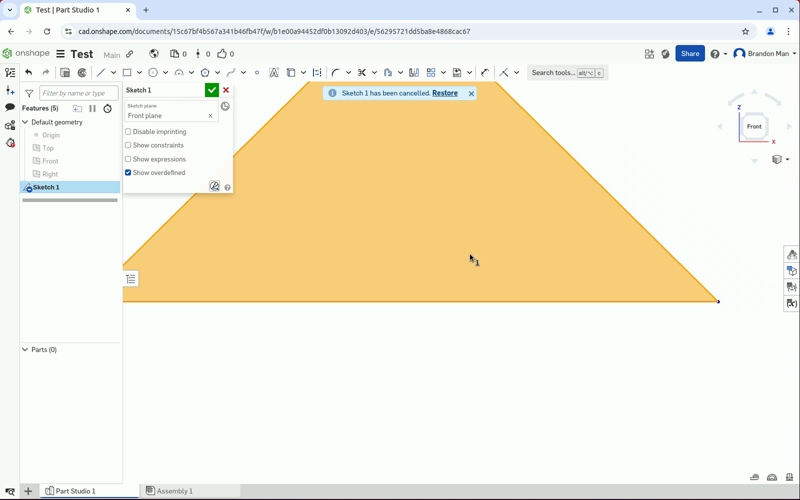
scroll(-6)
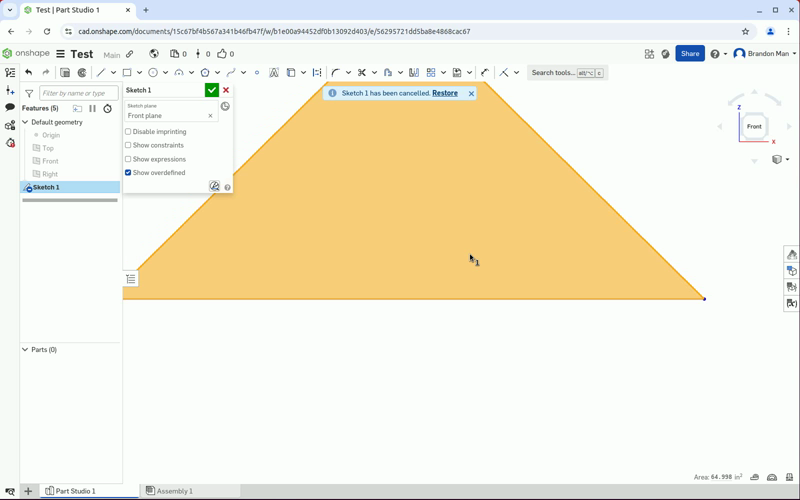
scroll(-6)
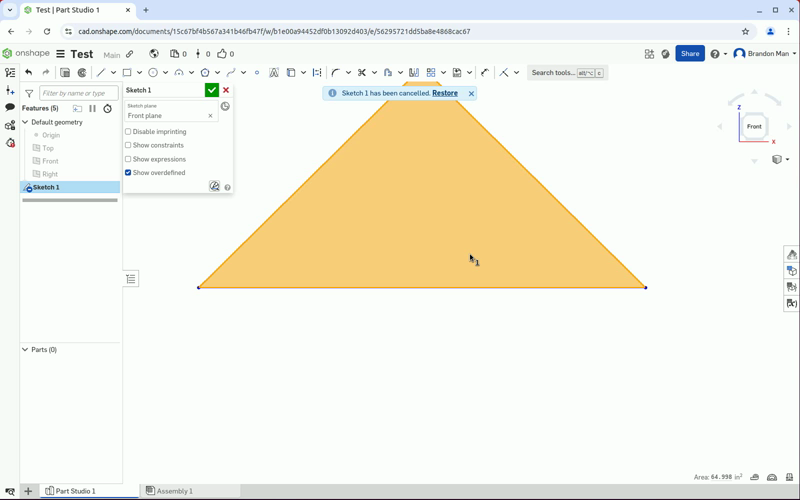
scroll(-6)
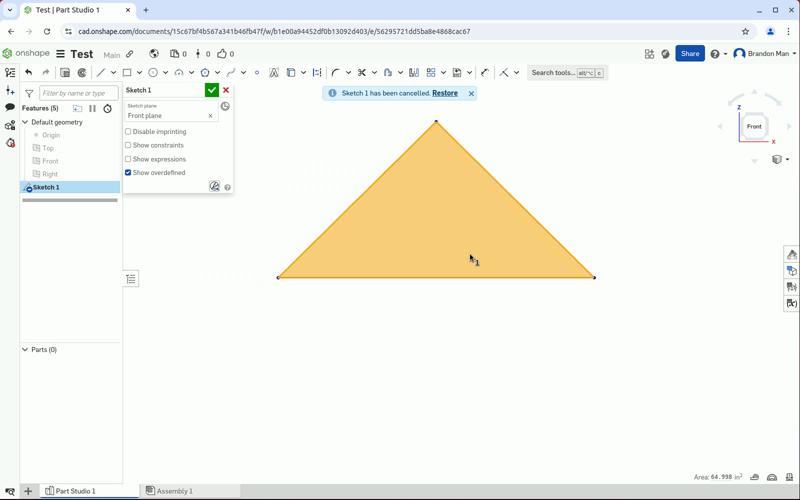
scroll(-6)
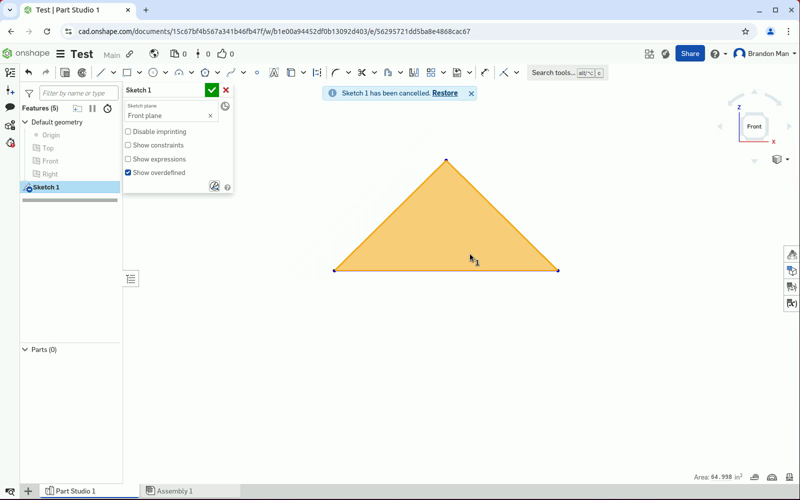
scroll(-6)
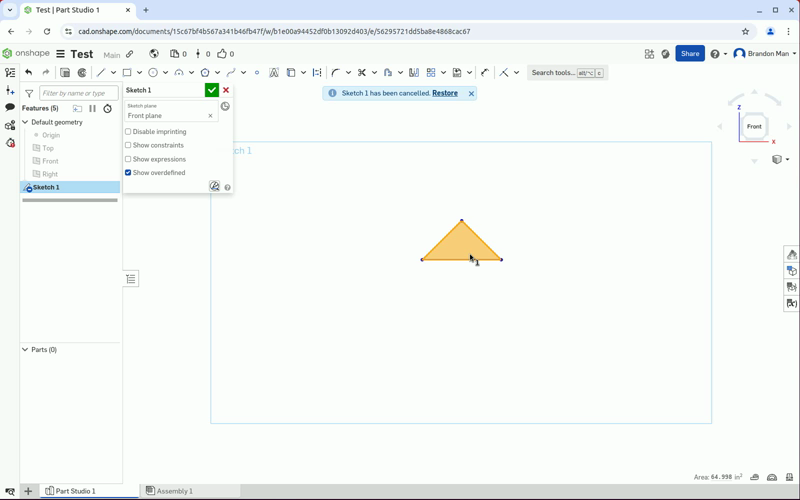
mouse_move(73, 352)
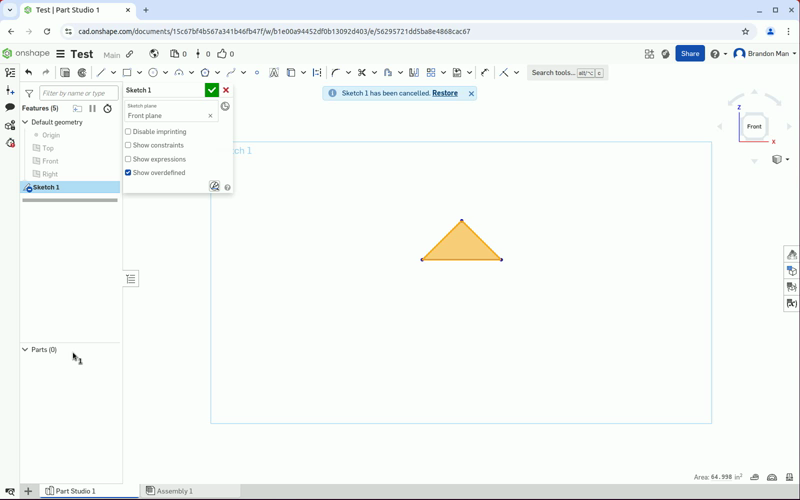
key(shift+y)
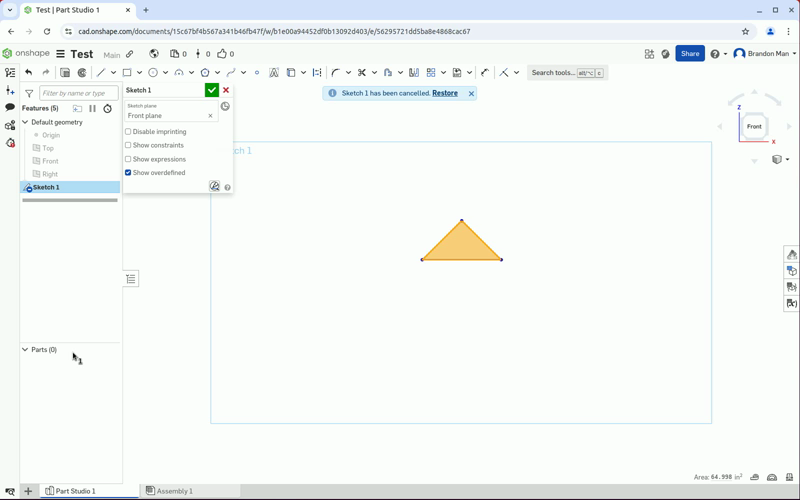
key(shift+e)
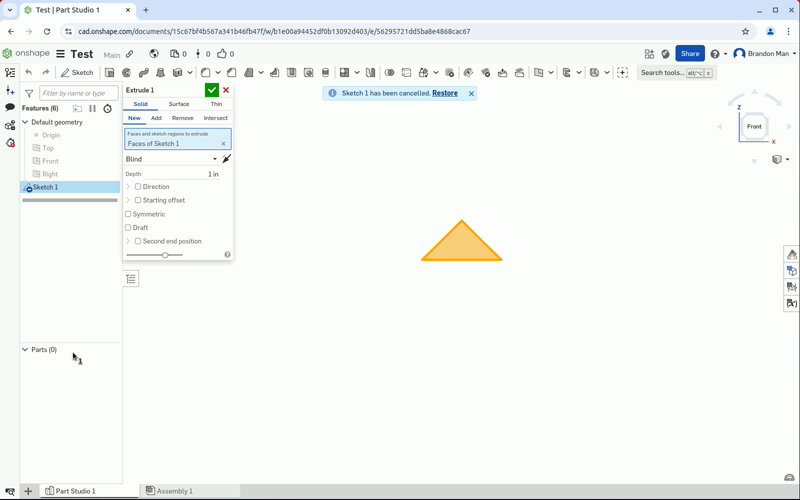
mouse_move(143, 106)
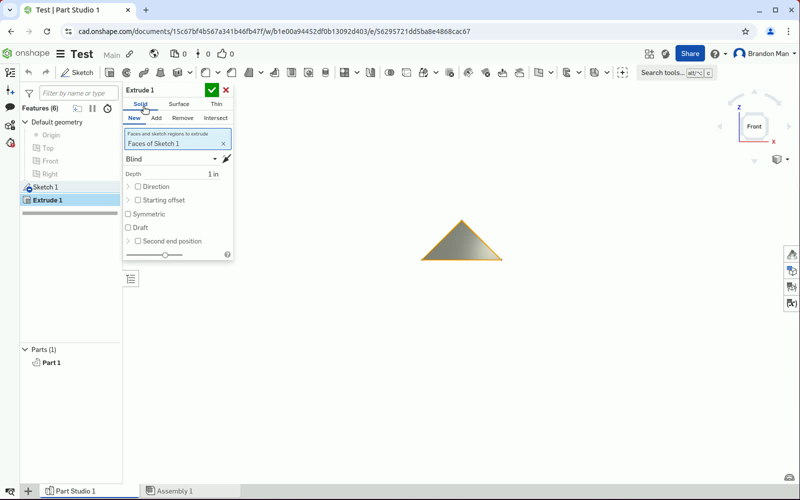
click(143, 106)
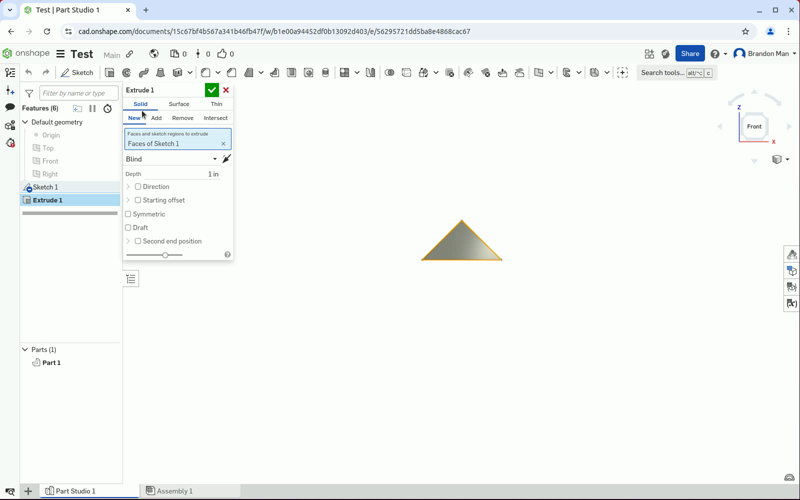
mouse_move(137, 120)
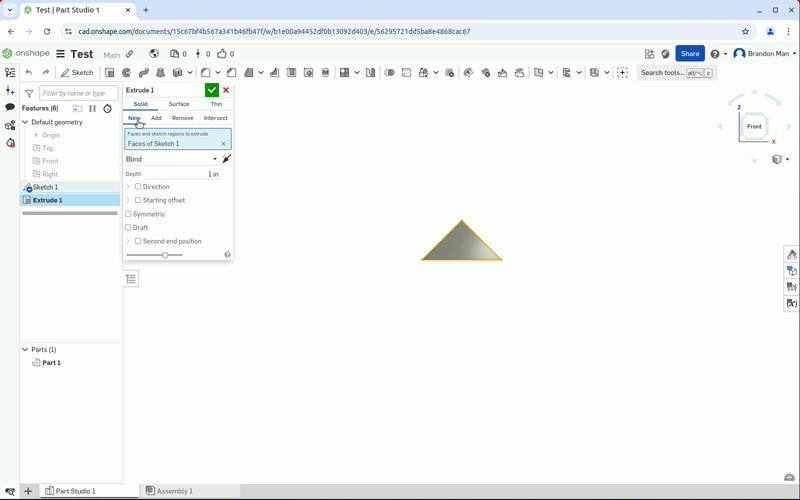
click(137, 120)
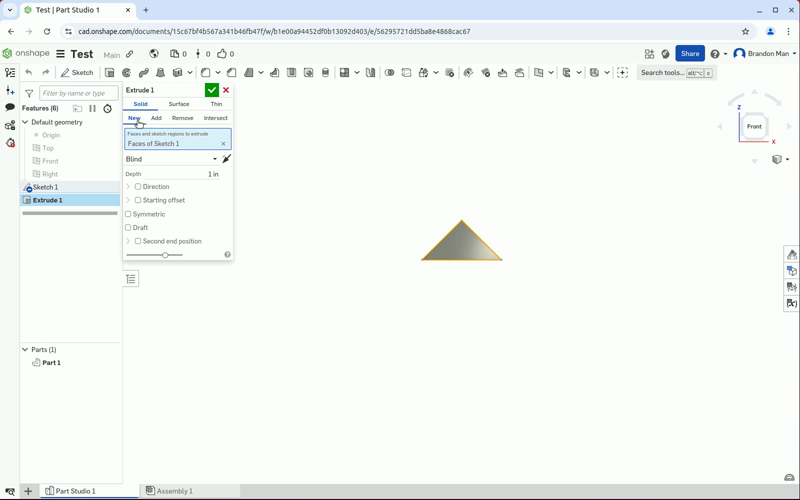
key(tab, 4)
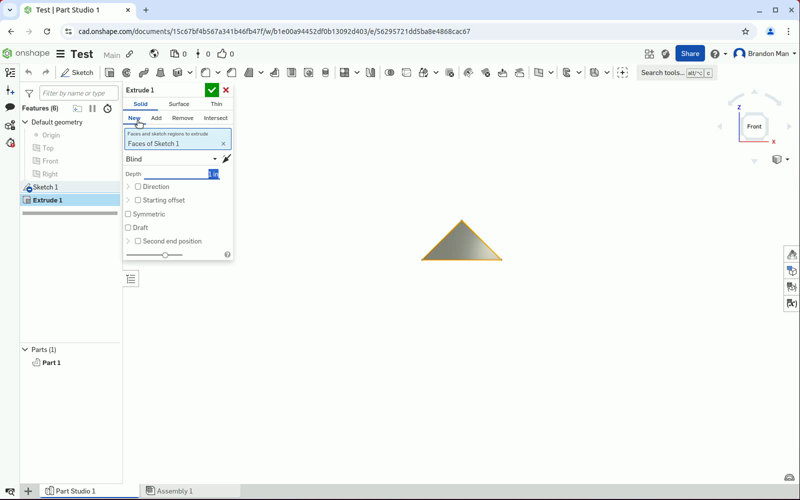
text(23.108)
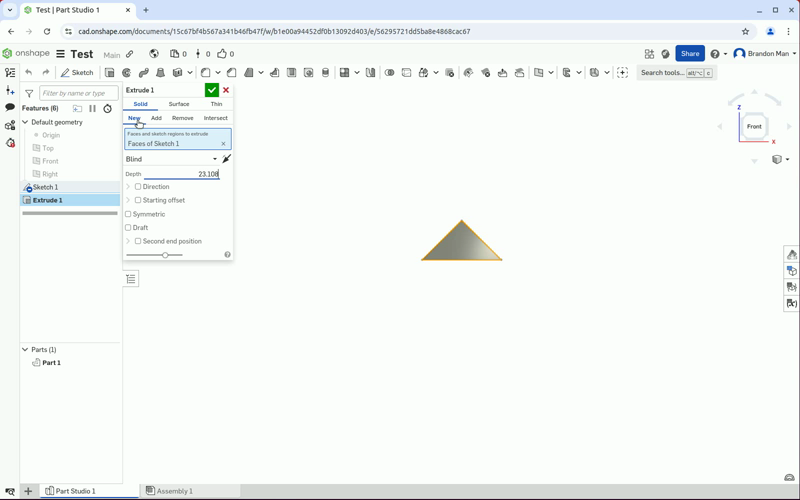
key(enter)
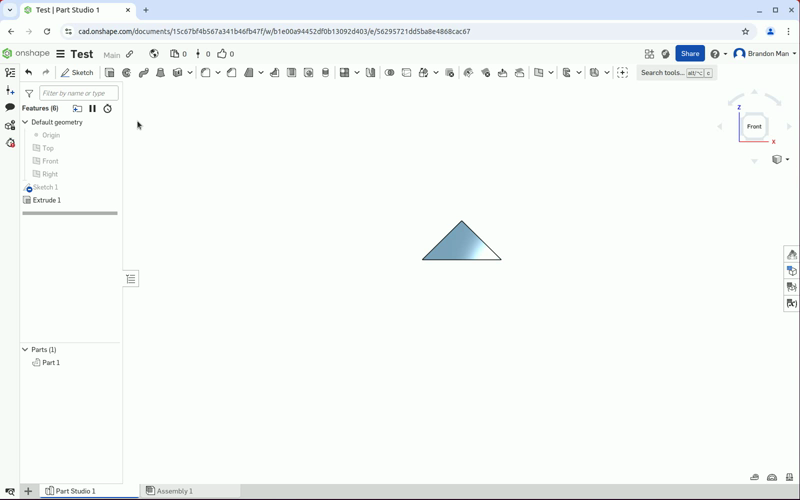
key(shift+h)
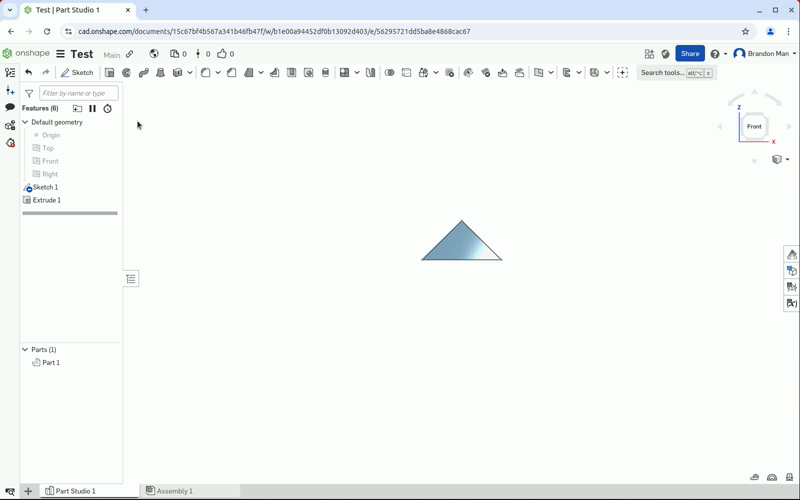
key(shift+h)
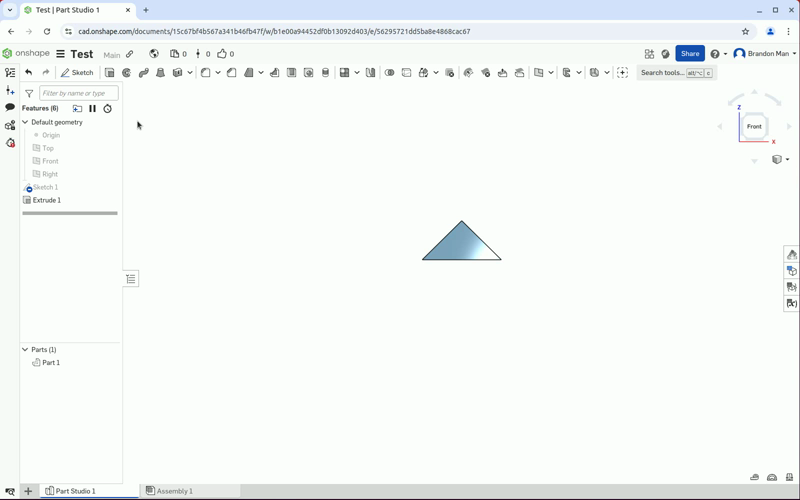
mouse_move(73, 189)
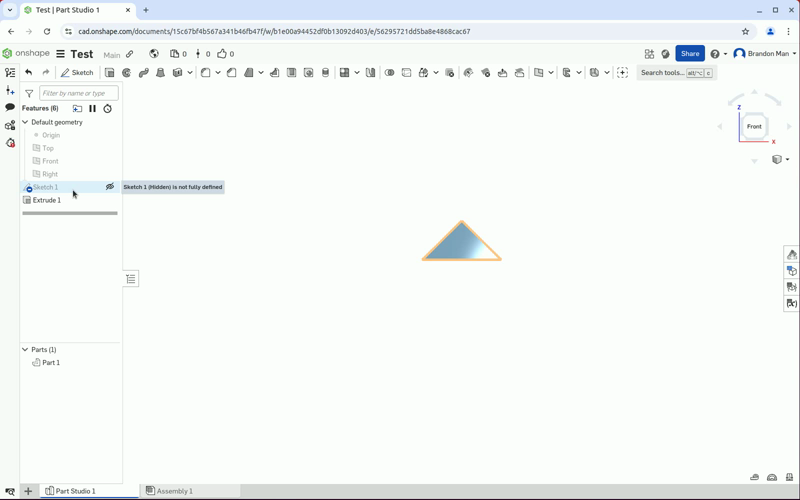
click(73, 189)
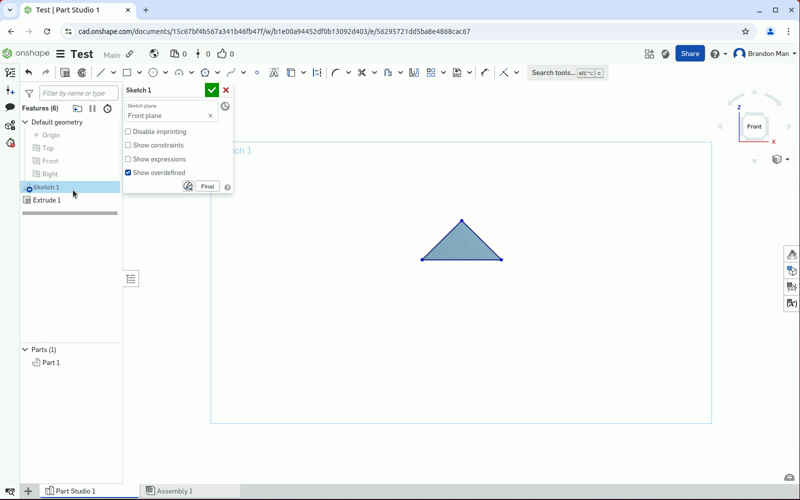
mouse_move(229, 92)
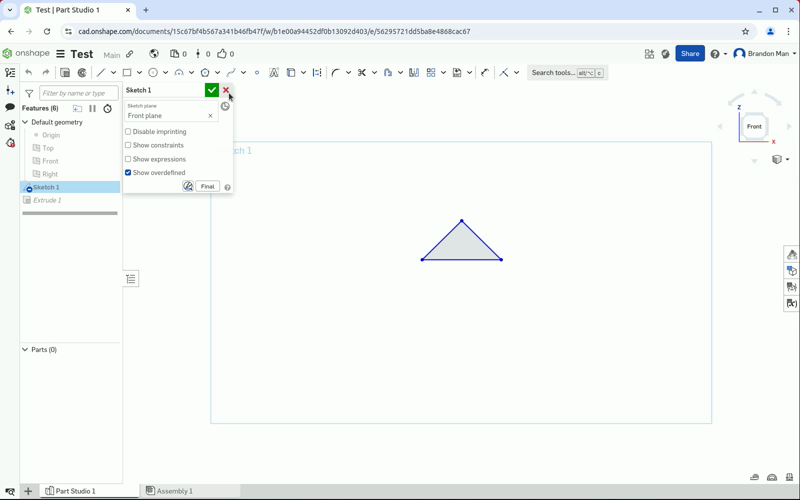
click(229, 92)
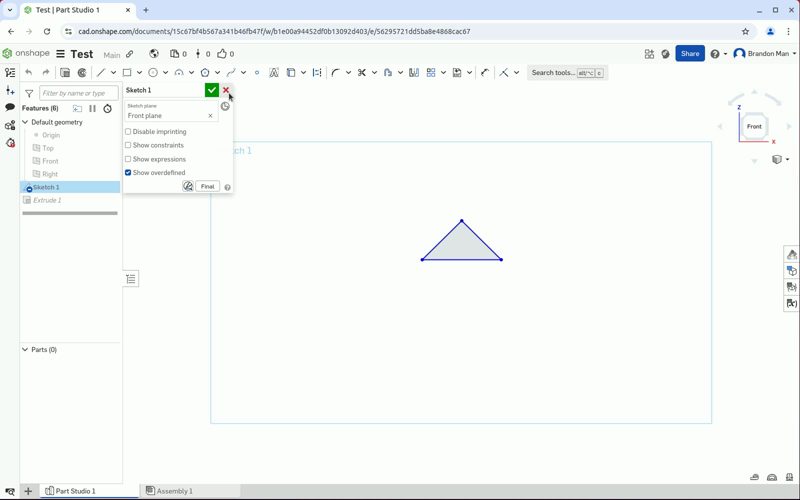
key(shift+s)
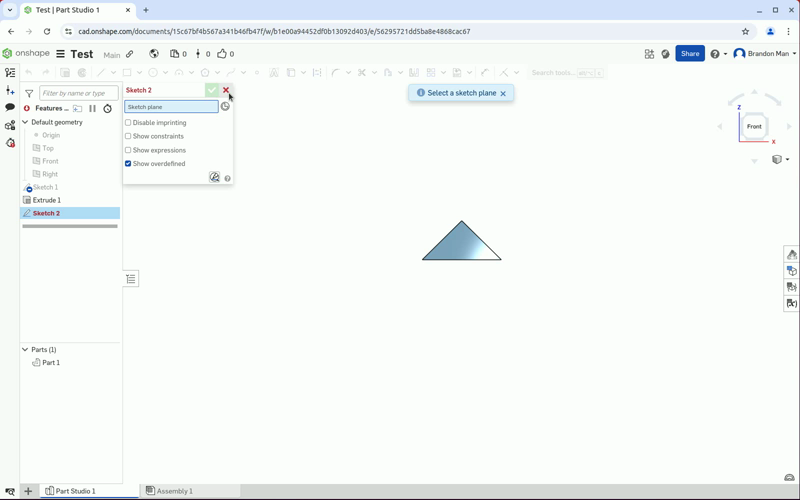
mouse_move(73, 163)
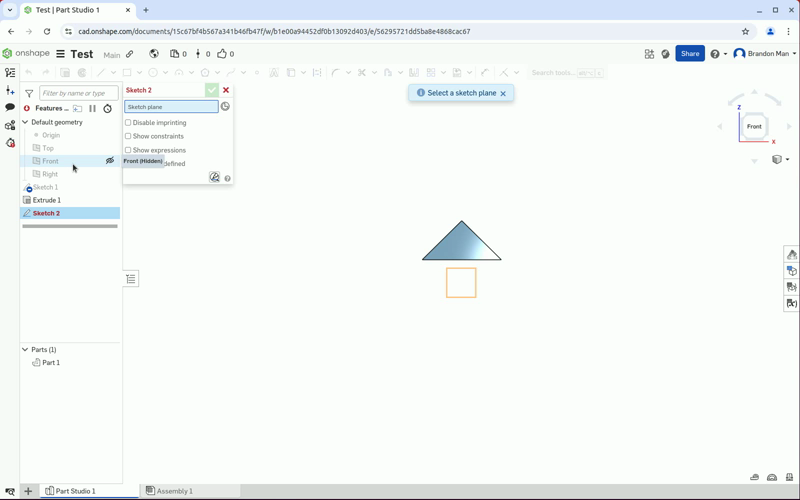
click(73, 163)
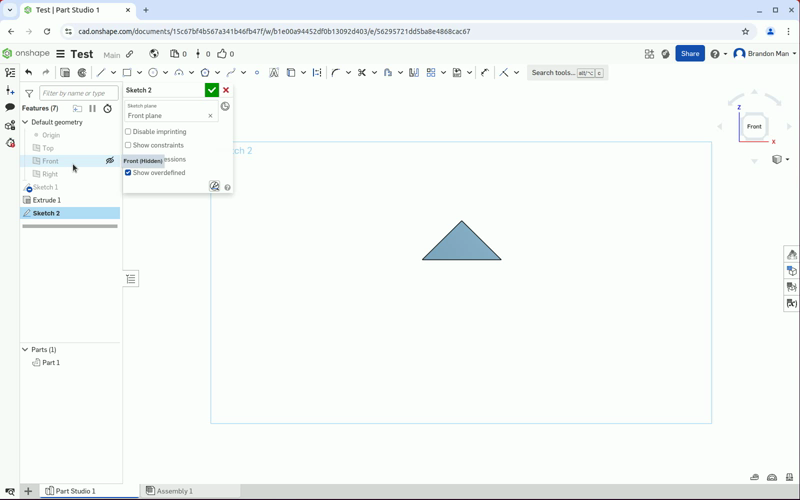
mouse_move(73, 352)
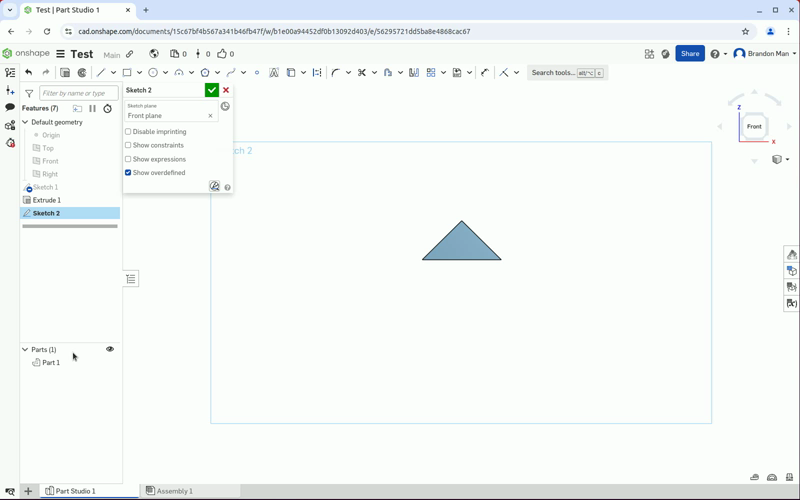
key(y)
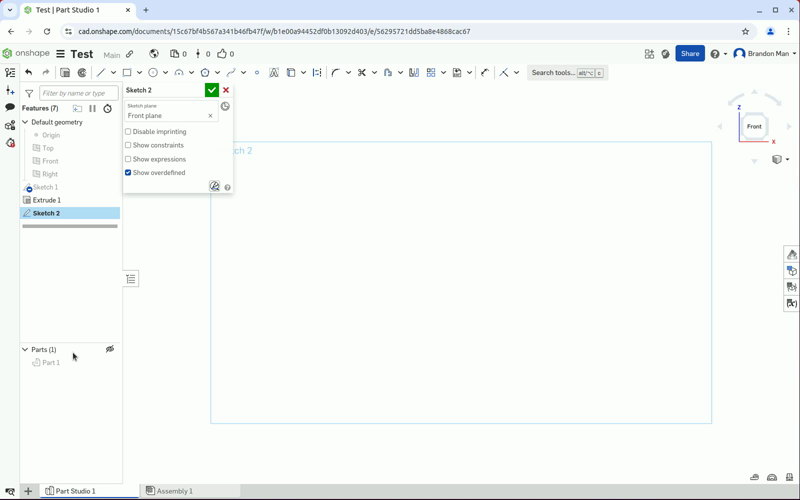
key(l)
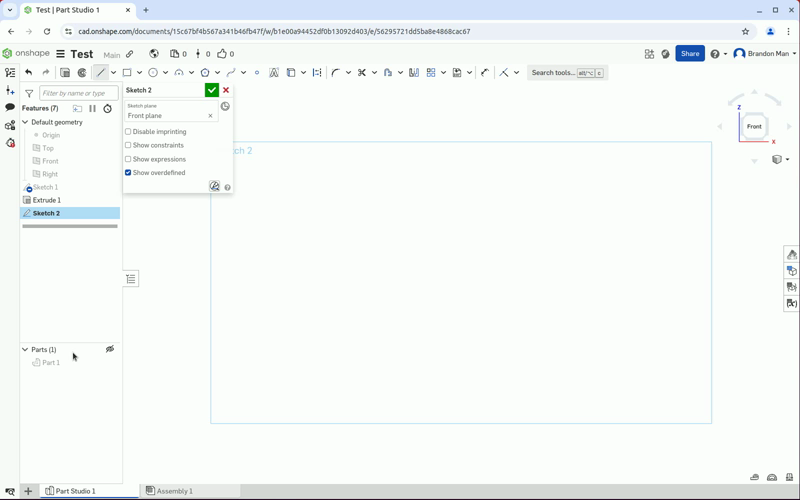
key_down(shift)
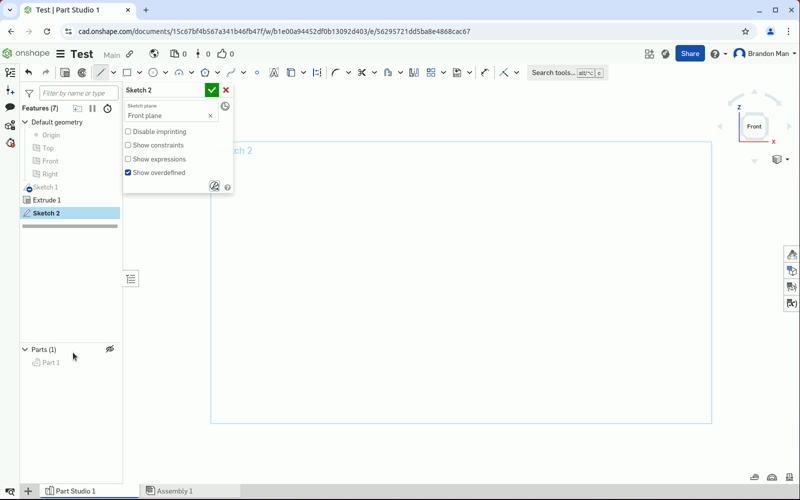
mouse_move(422, 306)
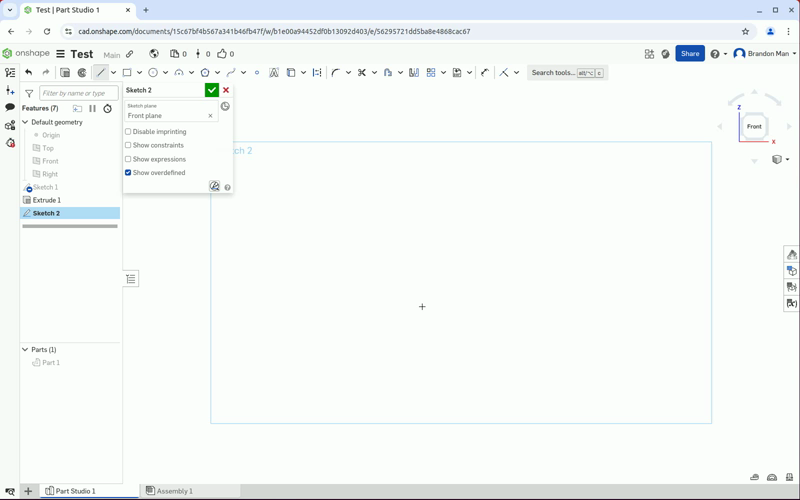
click(422, 306)
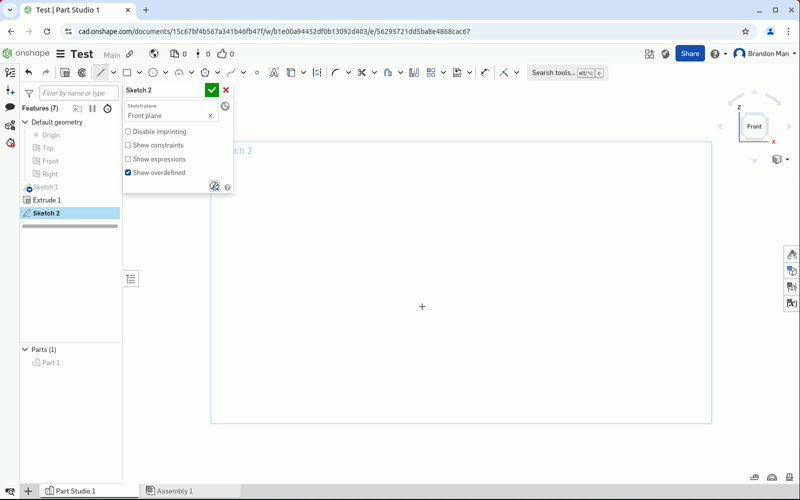
key_up(shift)
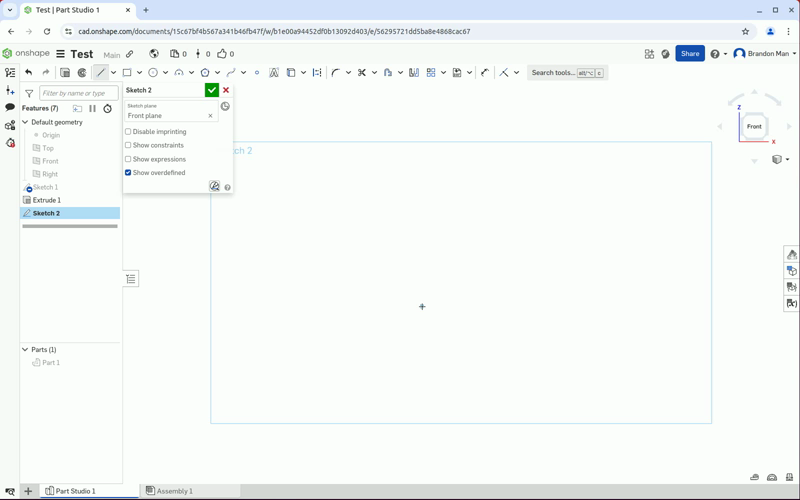
key_down(shift)
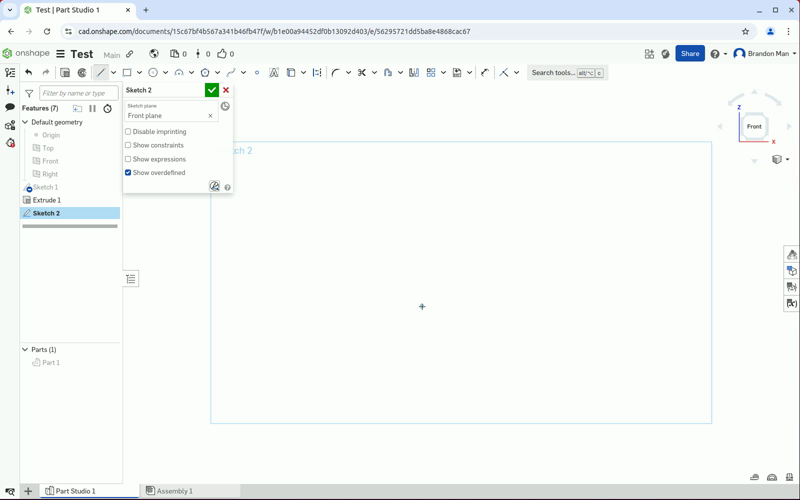
mouse_move(501, 306)
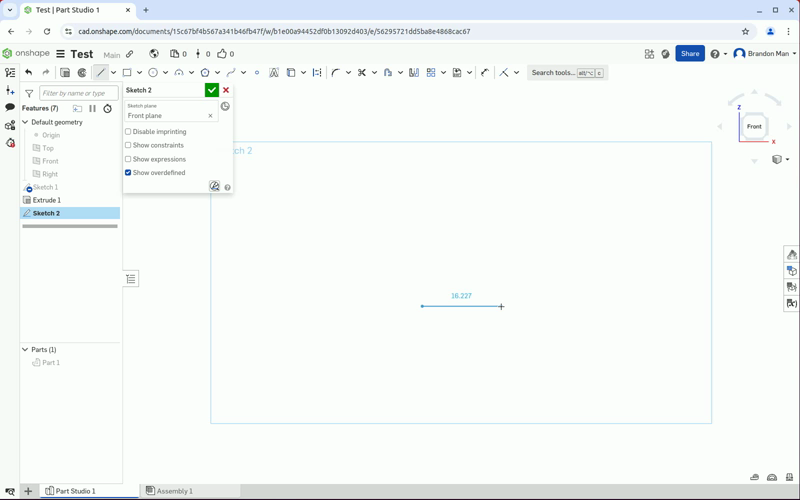
click(501, 306)
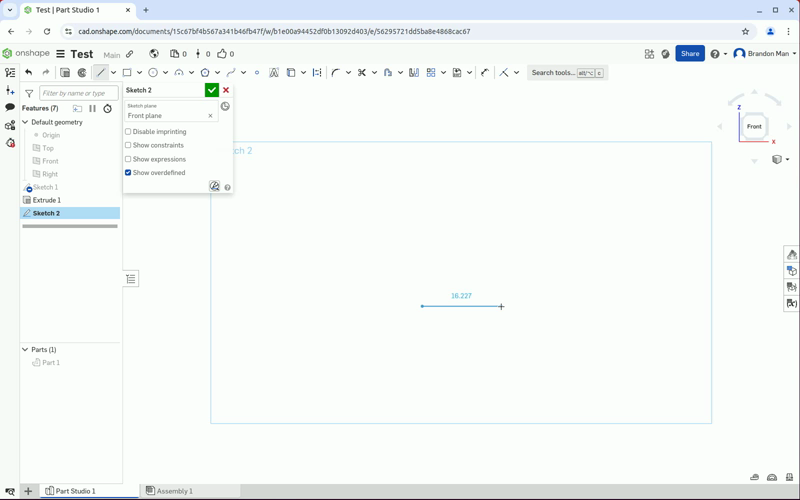
key_up(shift)
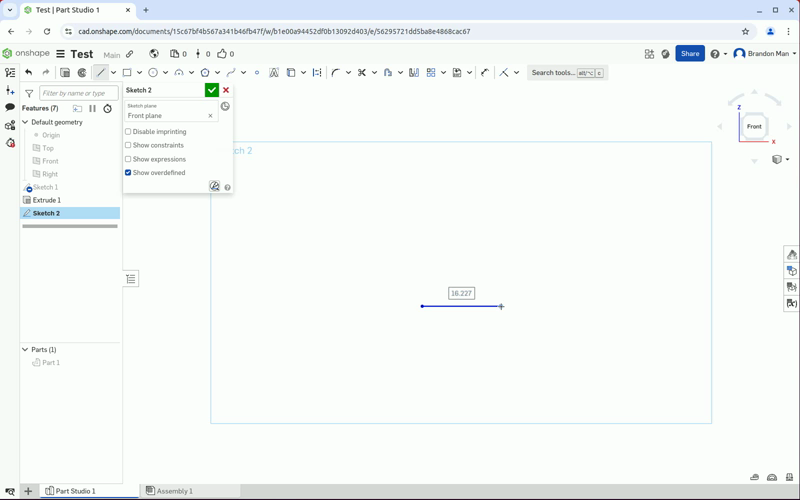
key_down(shift)
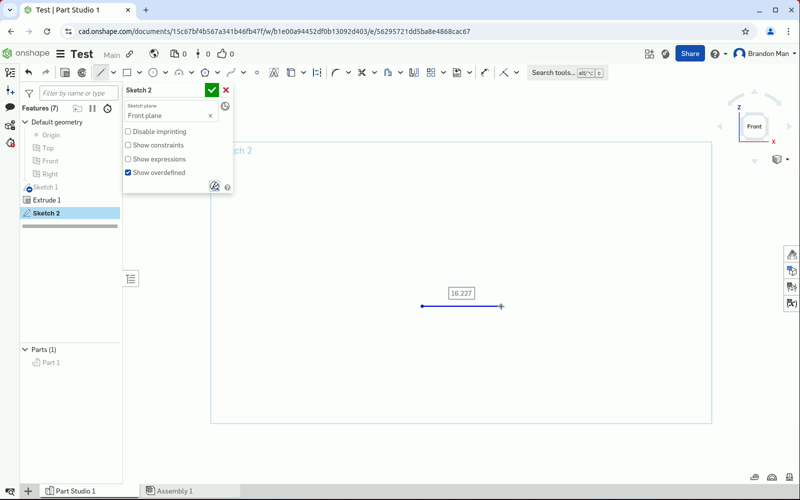
mouse_move(531, 306)
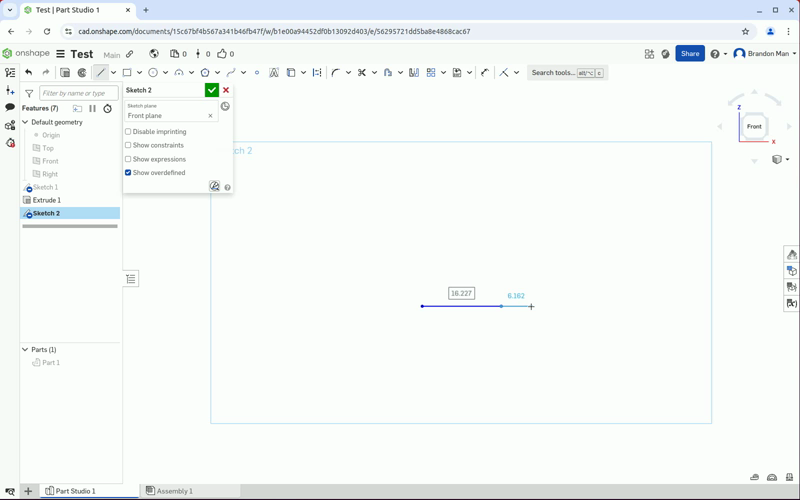
mouse_move(501, 258)
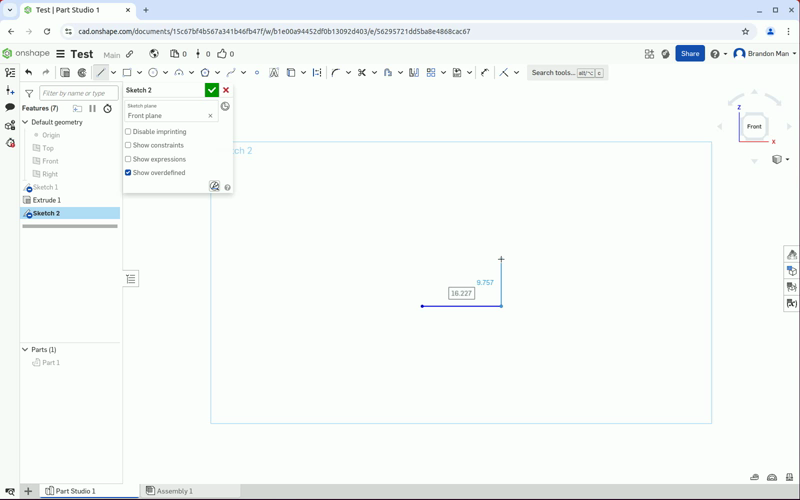
click(501, 258)
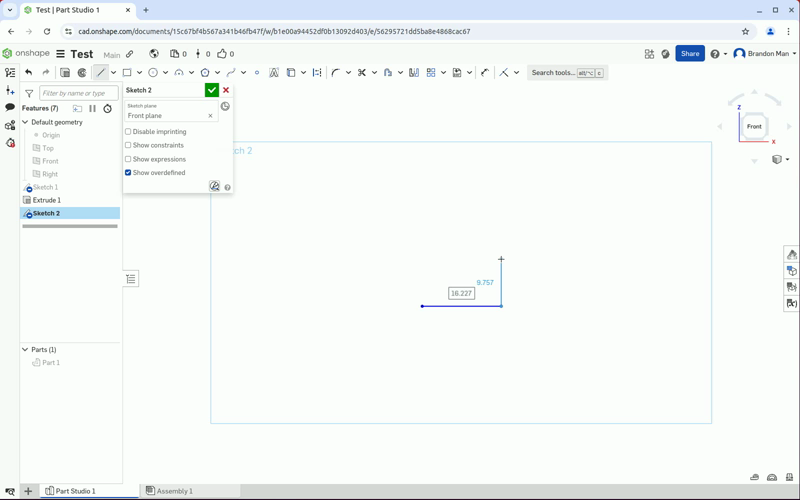
key_up(shift)
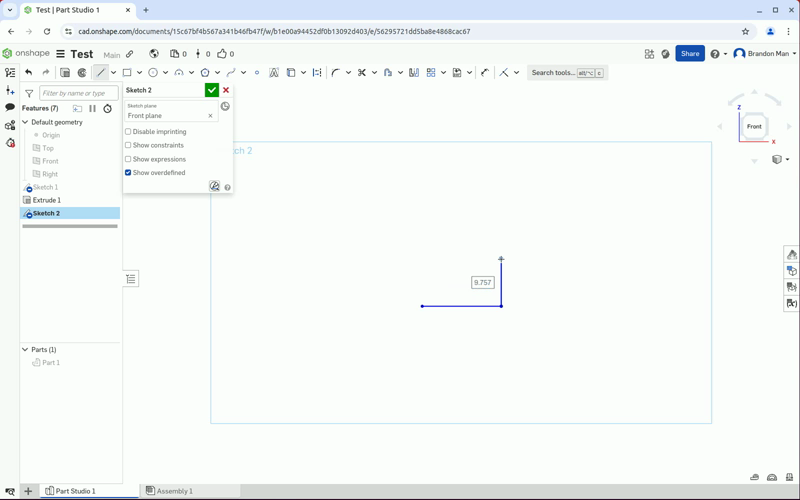
key_down(shift)
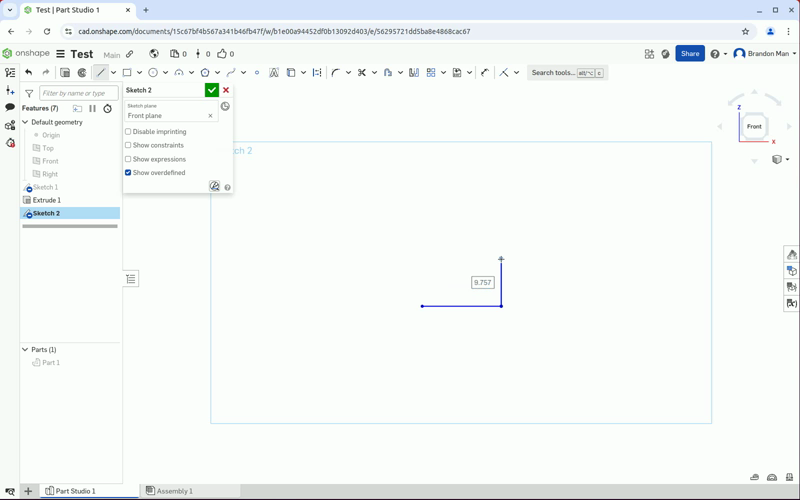
mouse_move(422, 258)
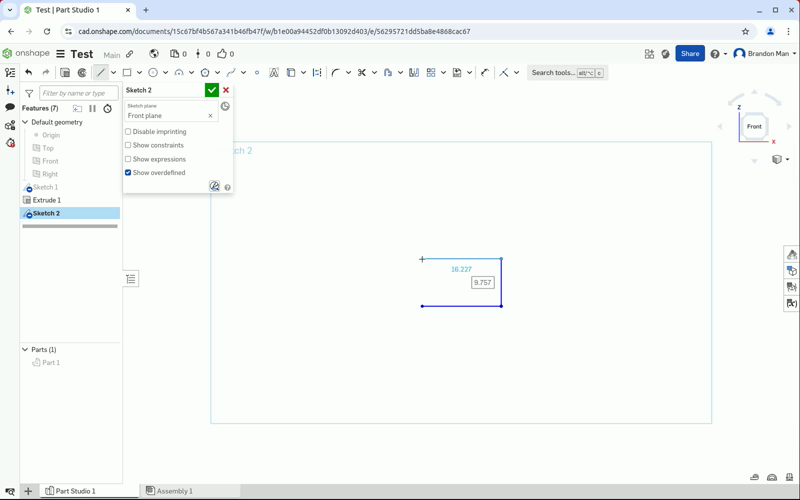
click(422, 258)
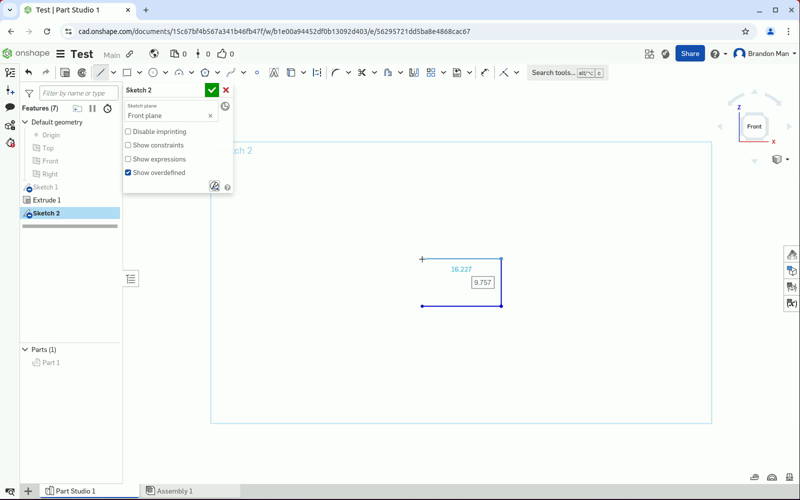
key_up(shift)
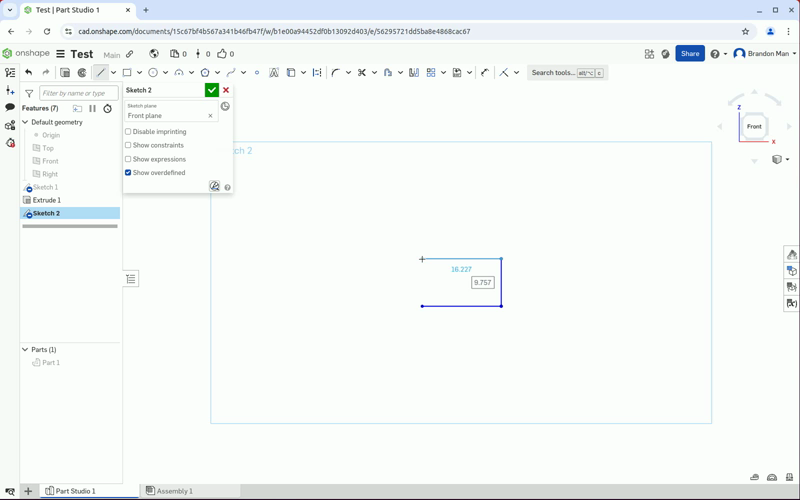
mouse_move(452, 258)
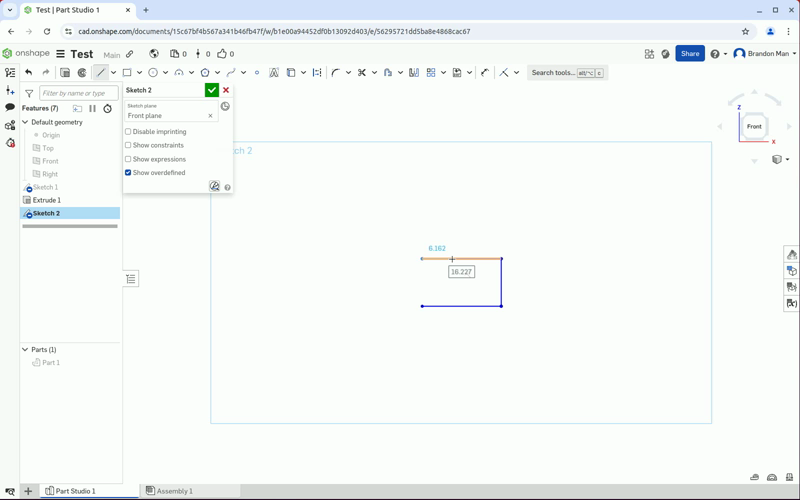
key_down(shift)
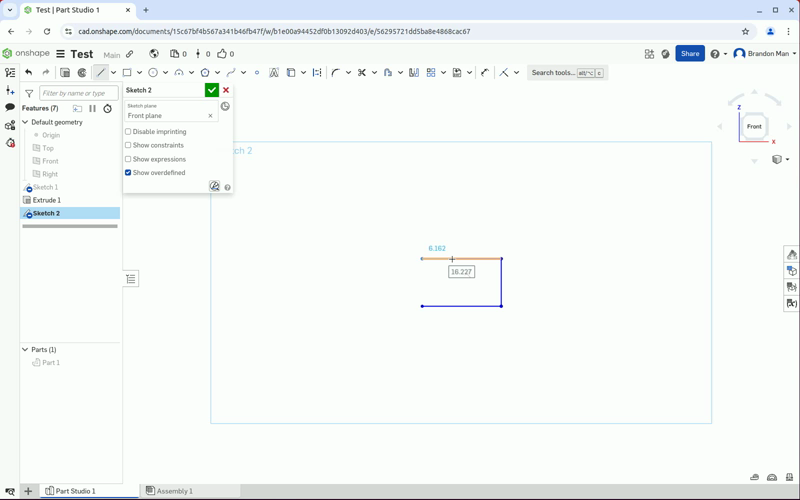
mouse_move(422, 306)
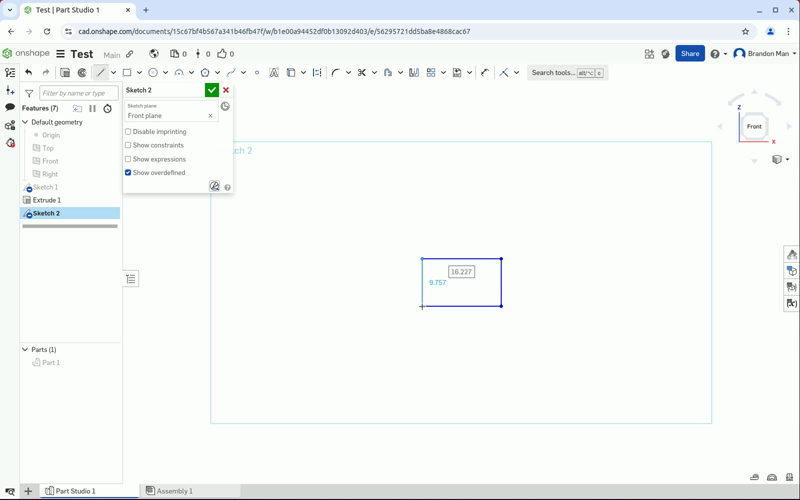
key_up(shift)
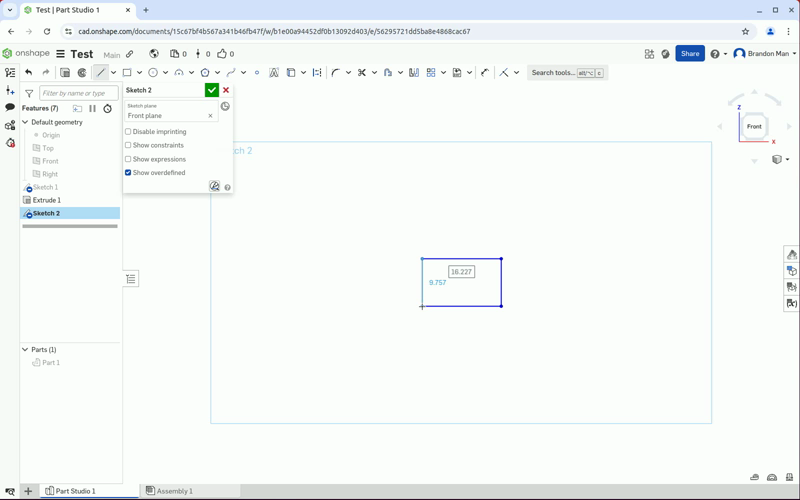
click(422, 306)
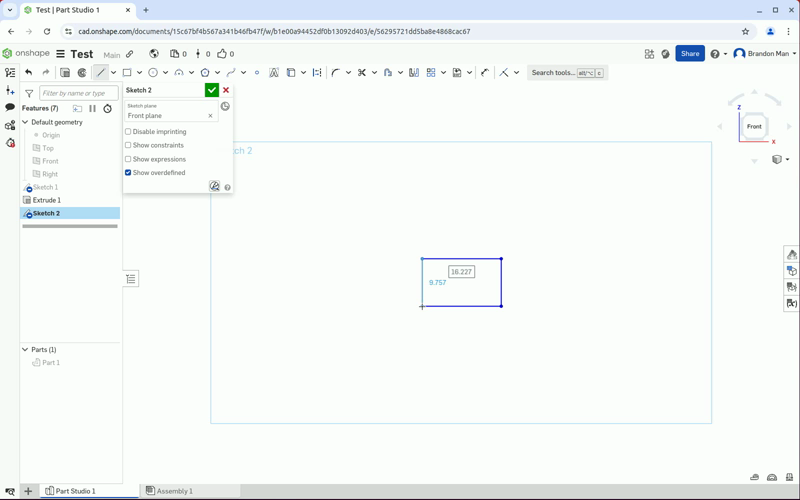
key(esc)
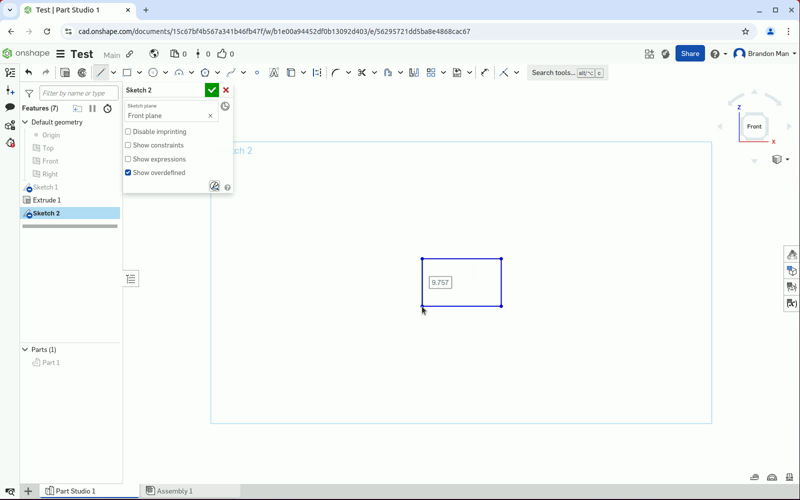
key(c)
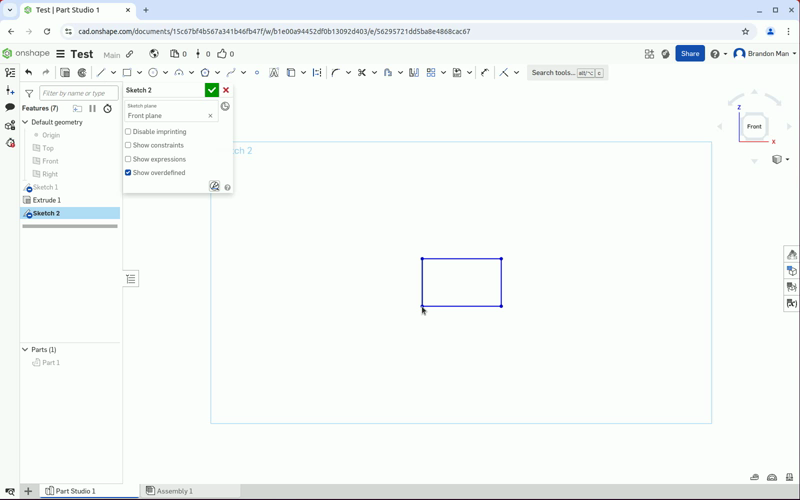
key_down(shift)
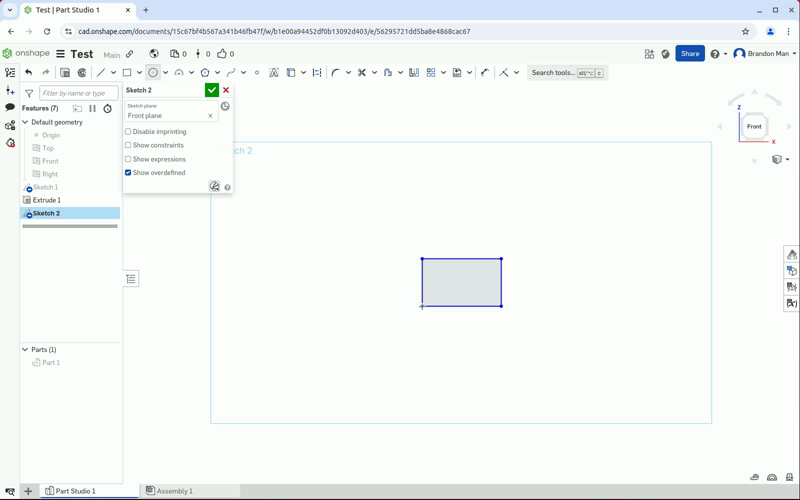
mouse_move(461, 268)
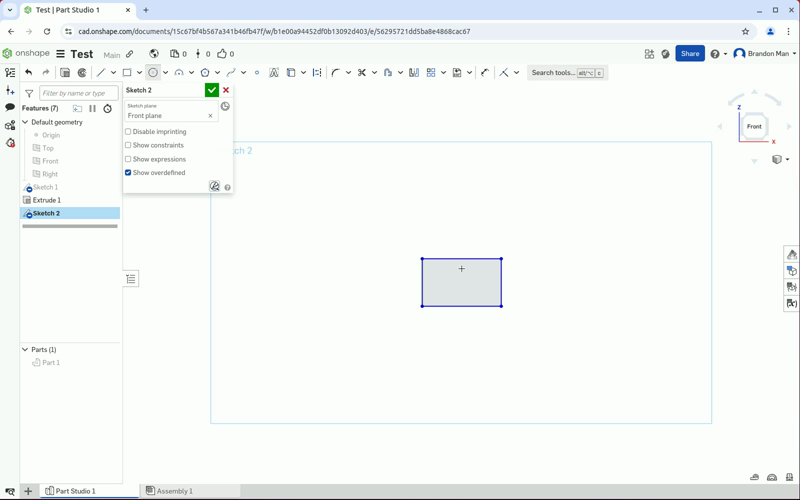
click(461, 268)
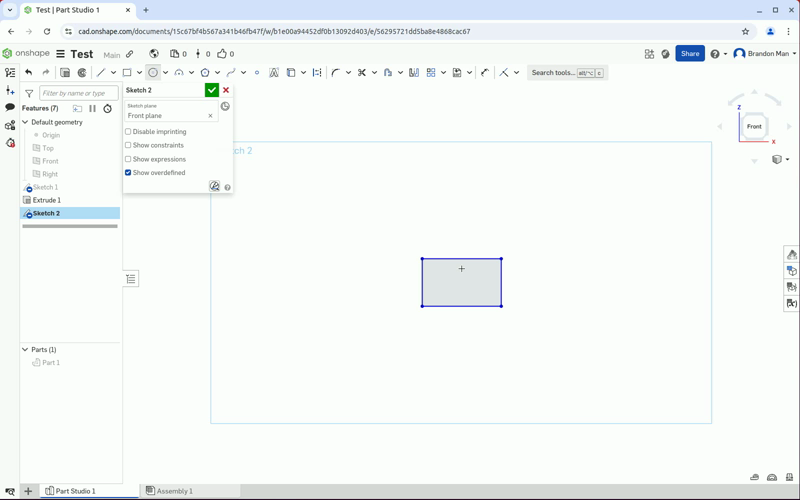
key_up(shift)
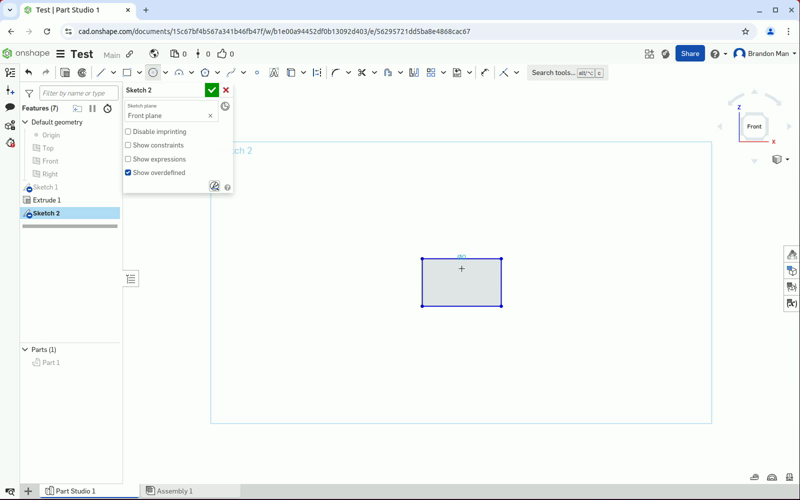
mouse_move(468, 268)
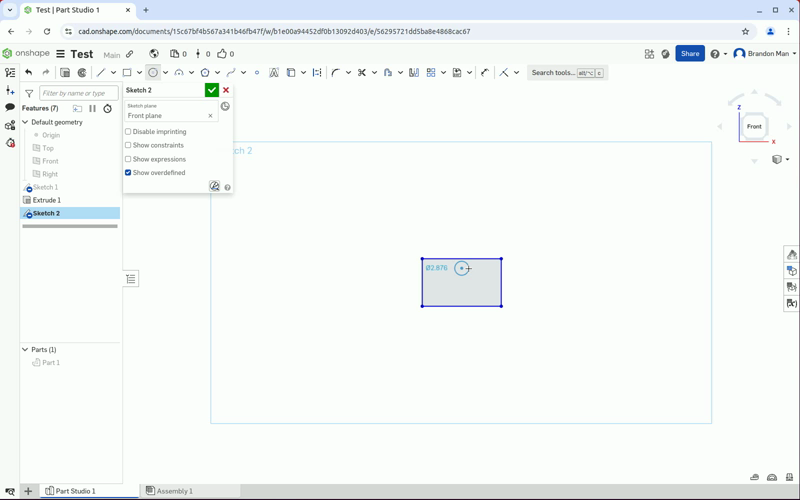
click(468, 268)
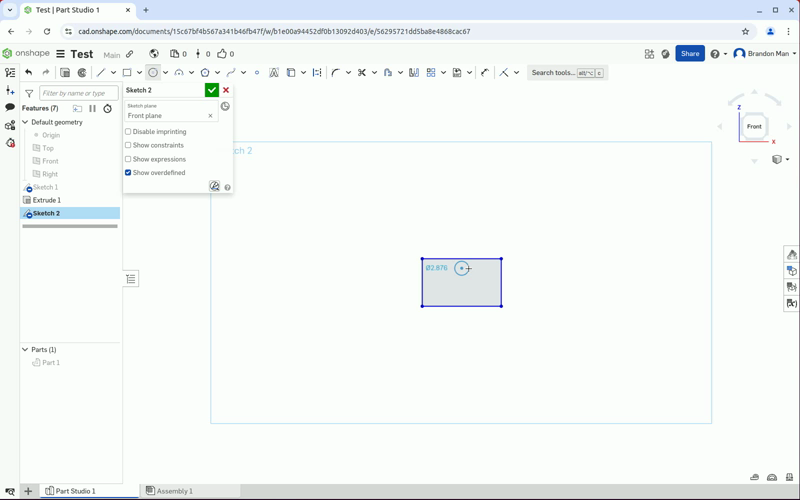
key(esc)
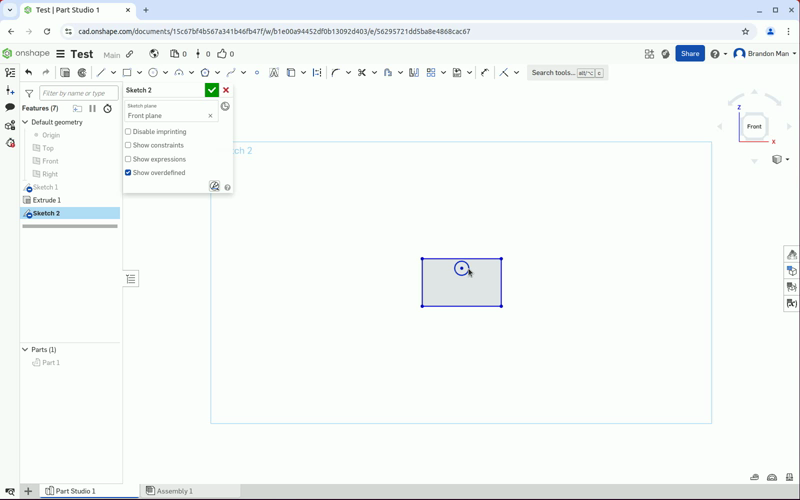
mouse_move(434, 263)
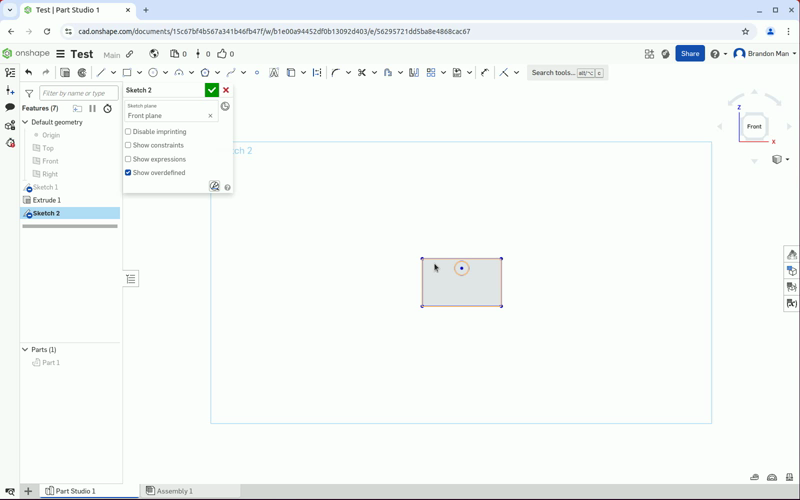
click(434, 263)
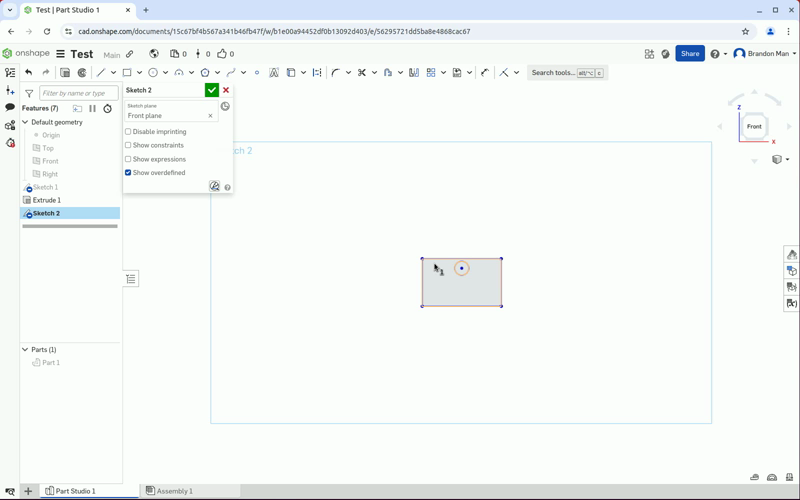
mouse_move(73, 352)
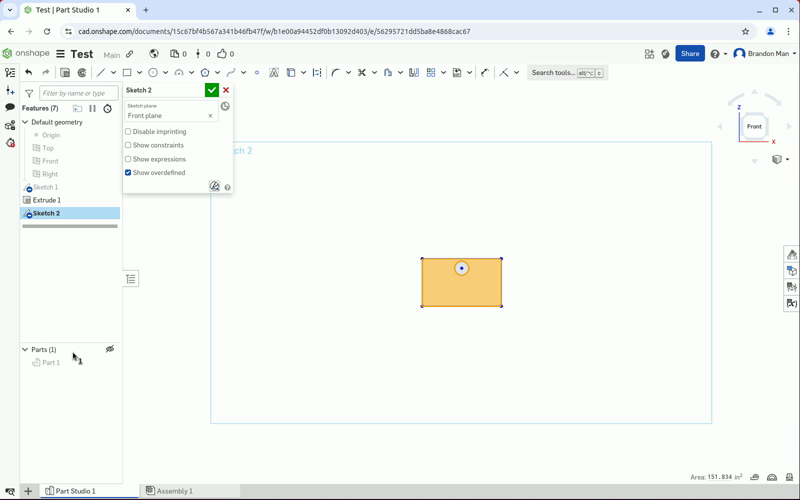
key(shift+y)
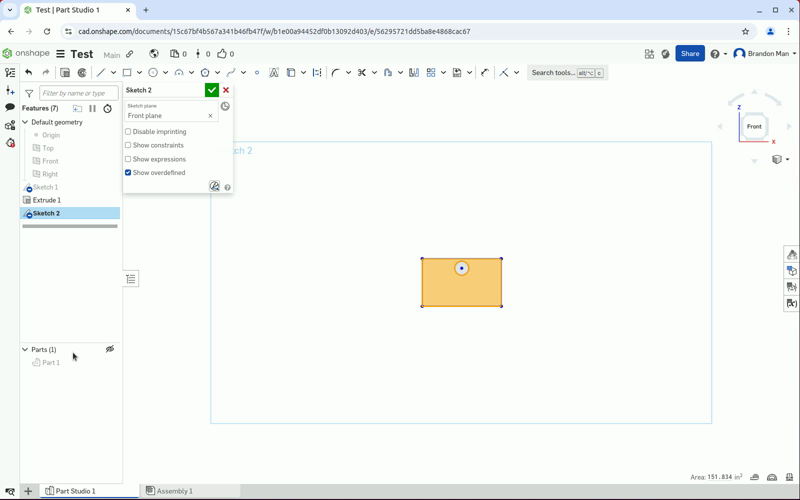
key(shift+e)
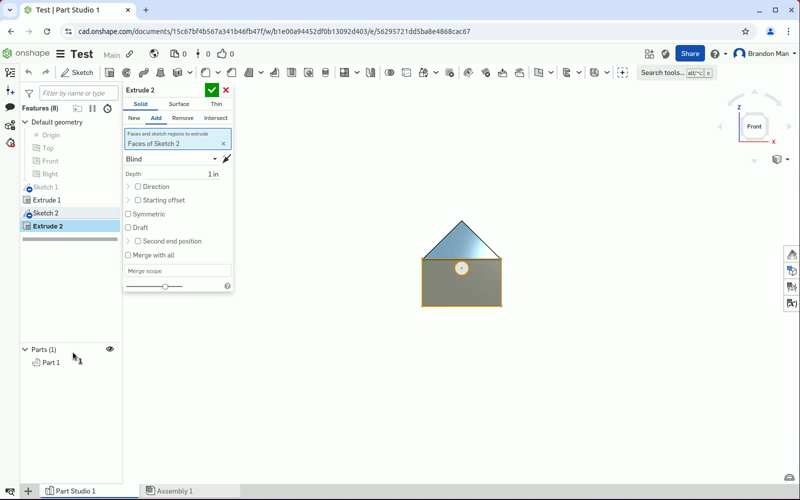
mouse_move(143, 106)
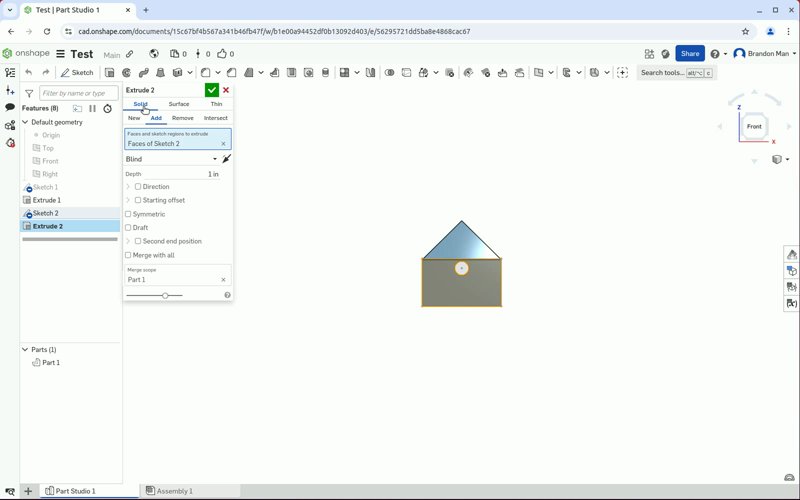
click(143, 106)
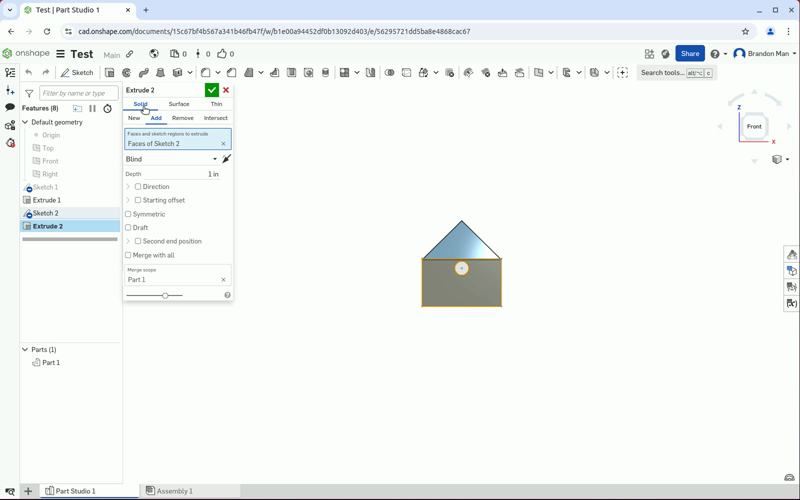
mouse_move(137, 120)
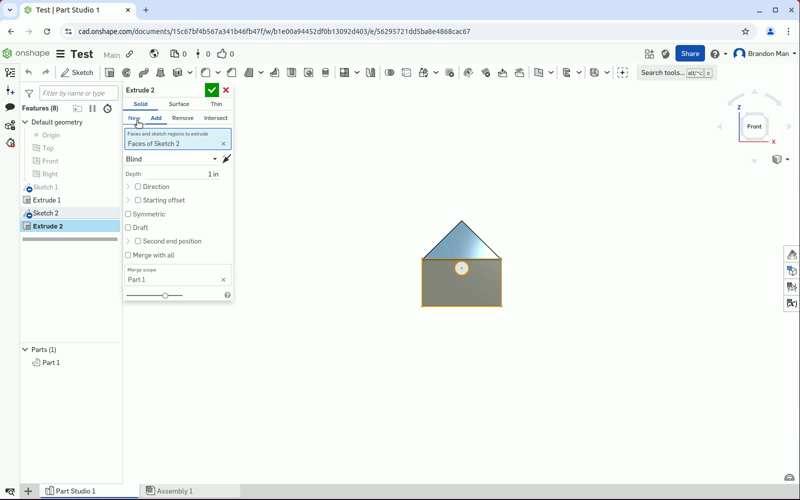
click(137, 120)
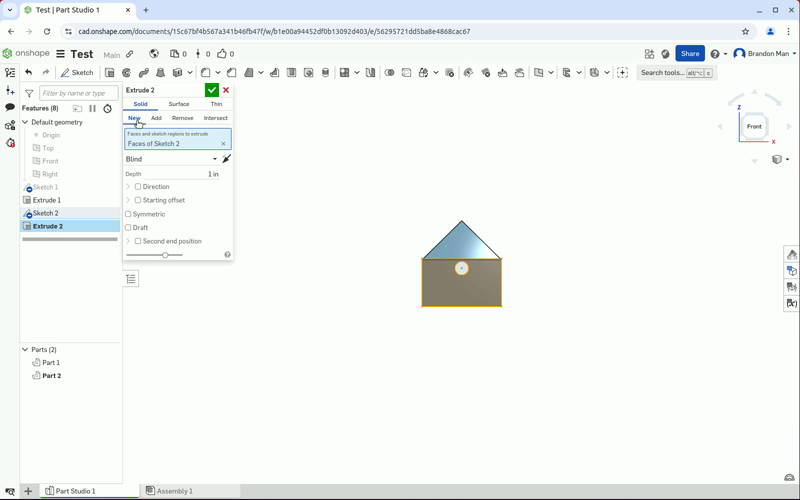
key(tab, 4)
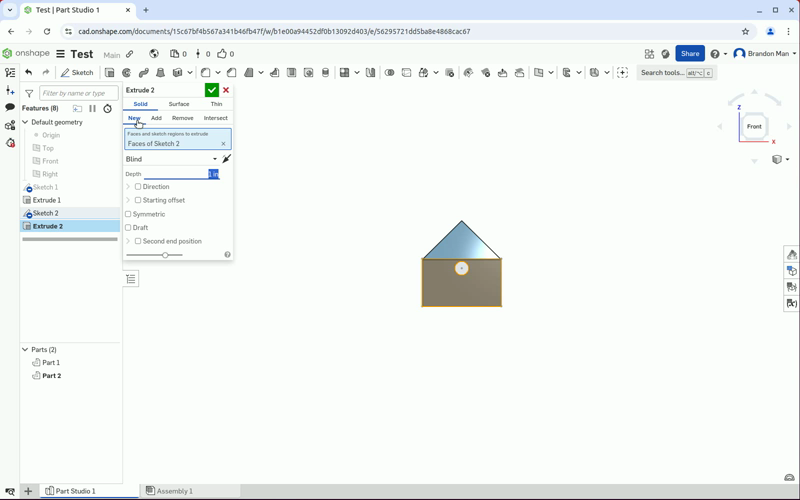
text(23.108)
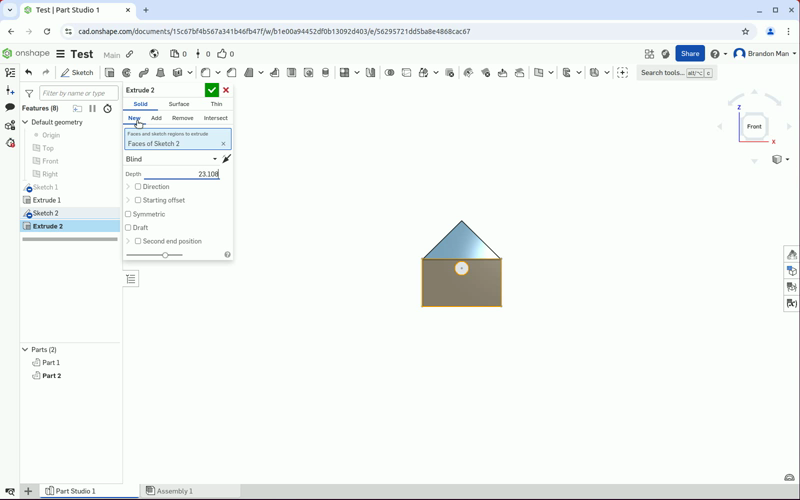
key(enter)
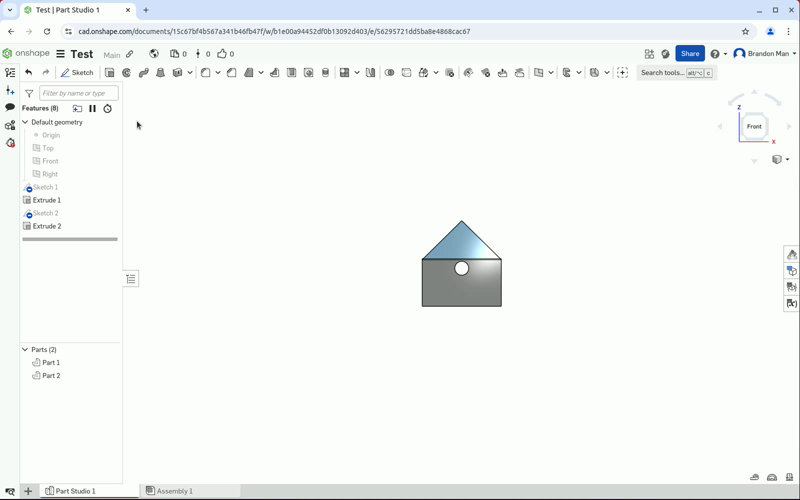
key(shift+h)
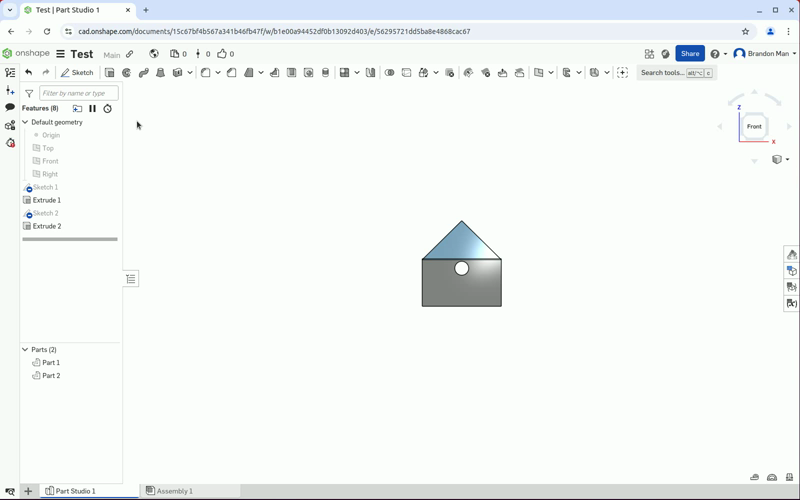
key(shift+h)
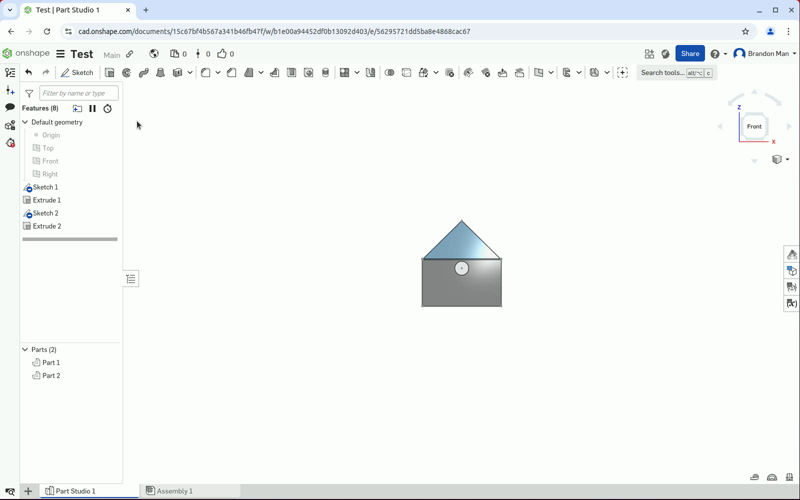
key(shift+7)
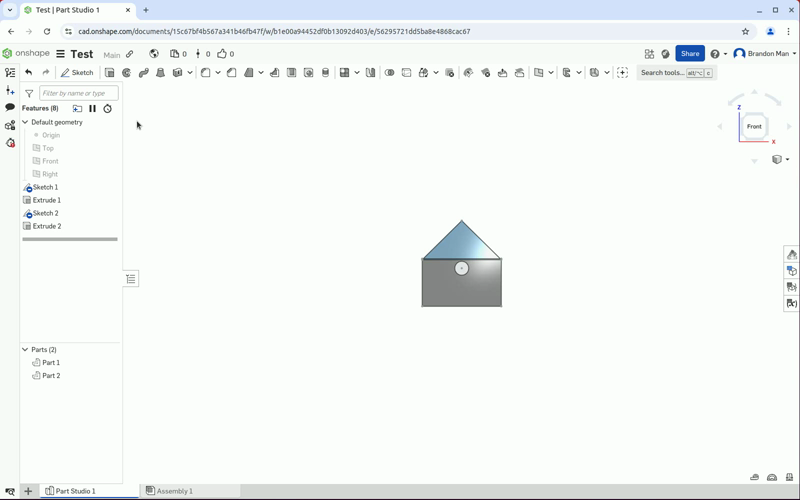
key(left, 2)
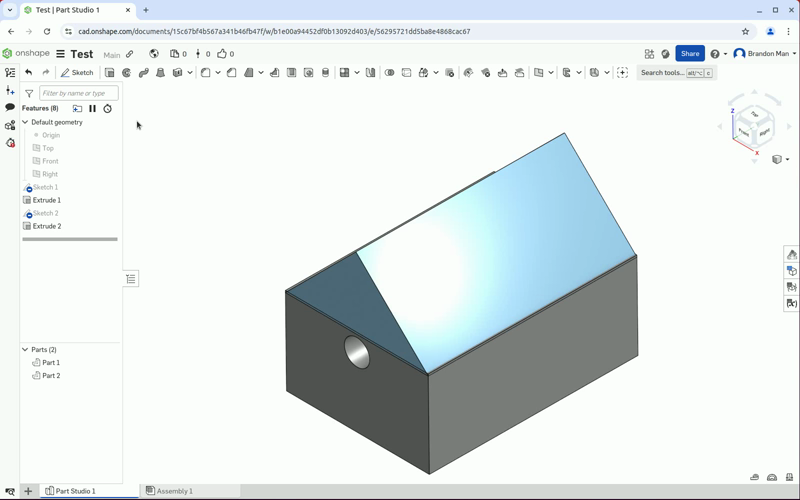
key(down, 2)
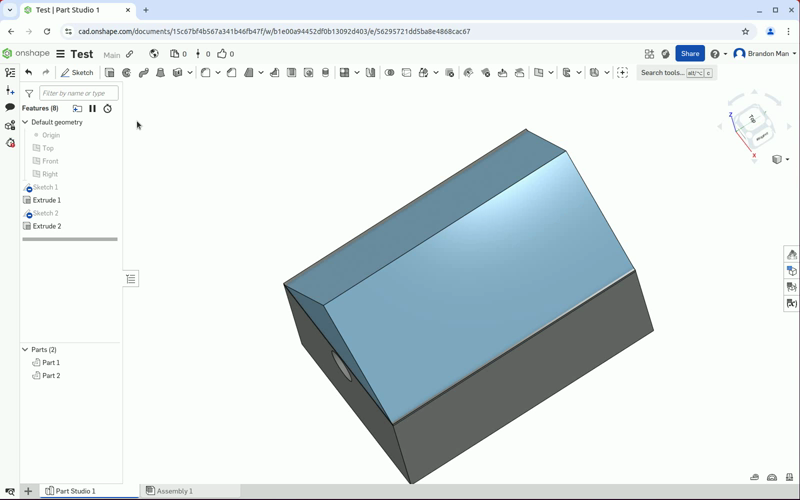
key(up, 2)
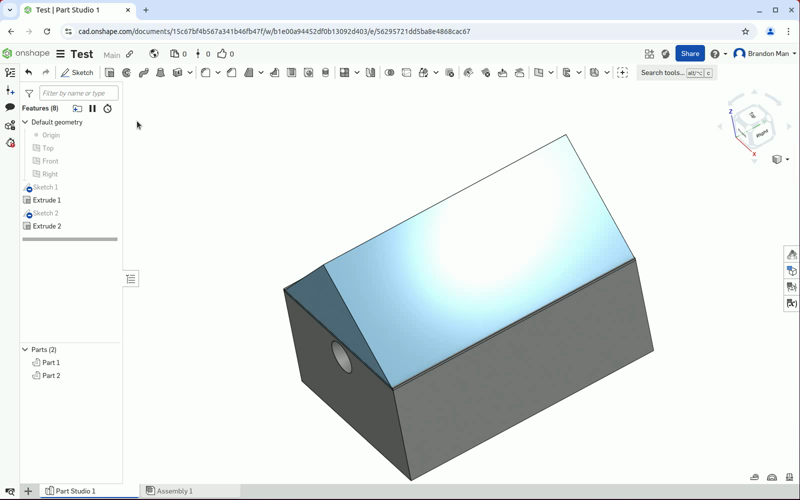
key(right, 2)
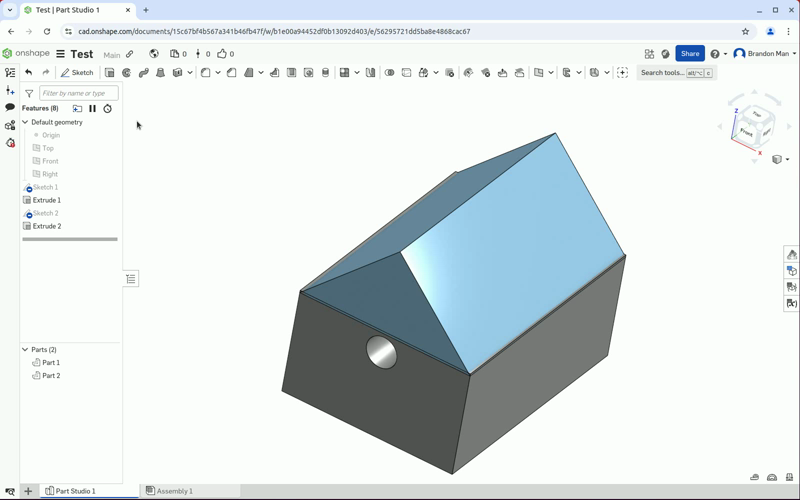
mouse_move(73, 189)
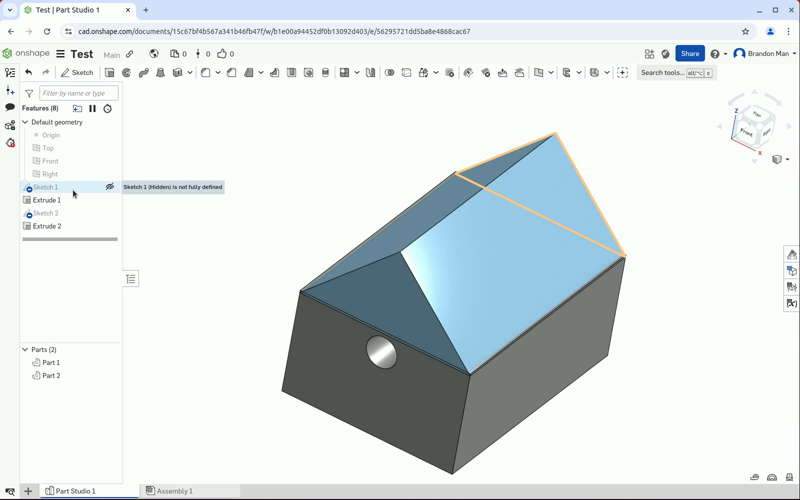
click(73, 189)